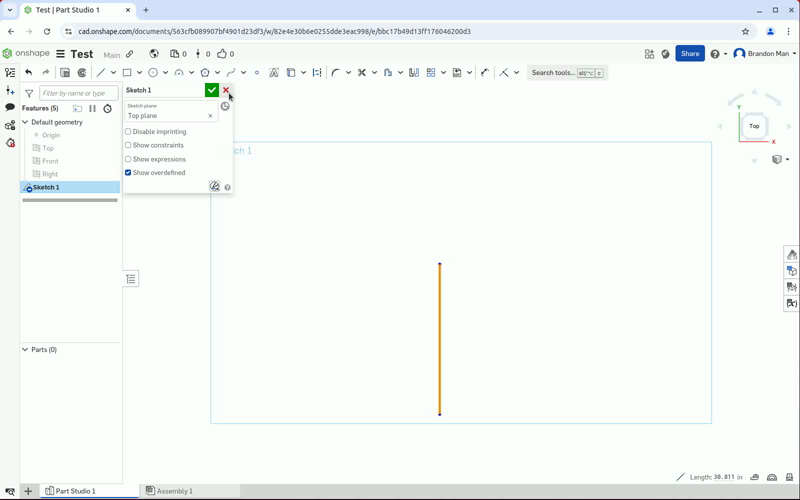
key(shift+h)
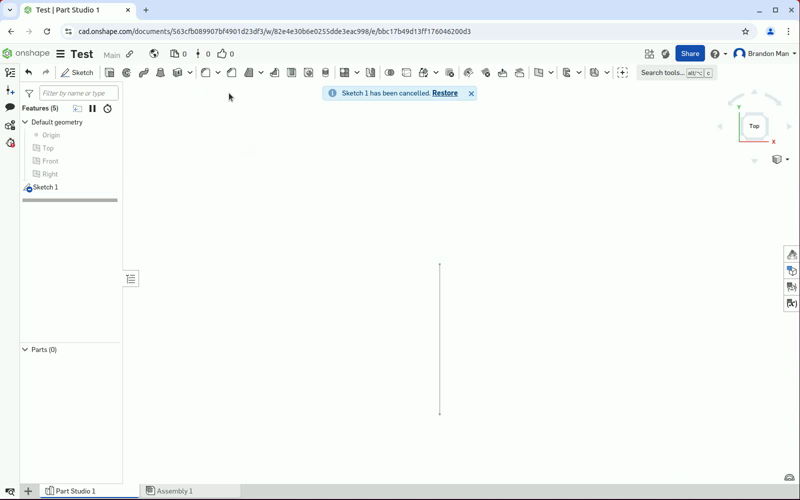
key(shift+s)
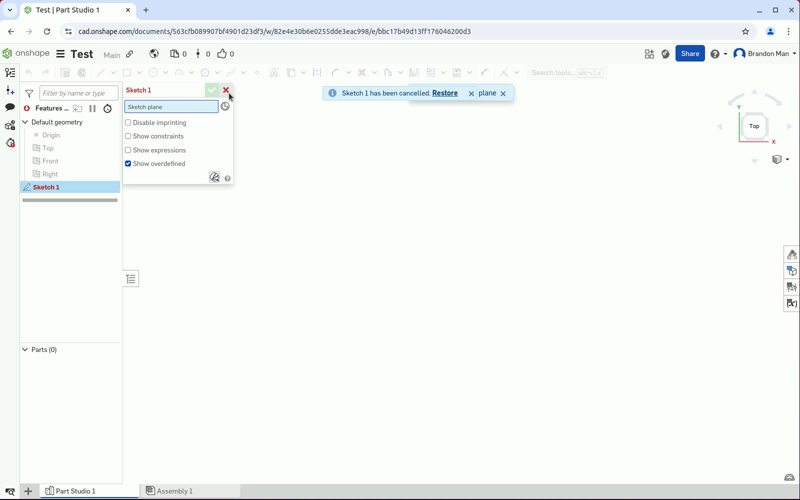
mouse_move(73, 150)
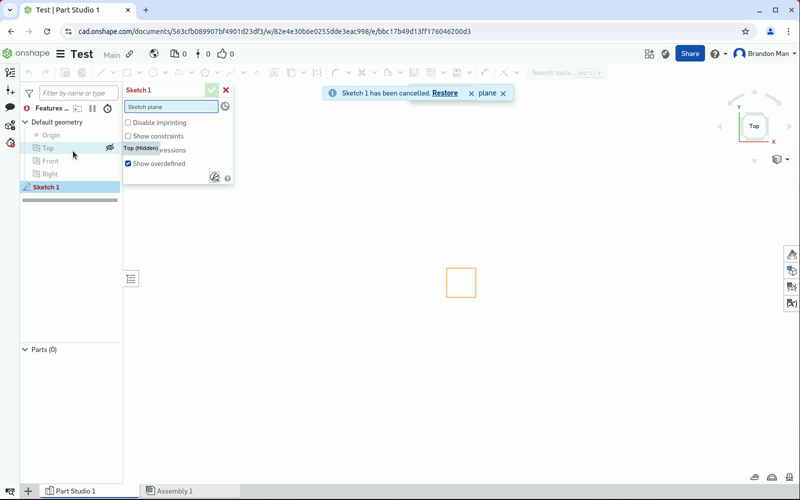
click(73, 150)
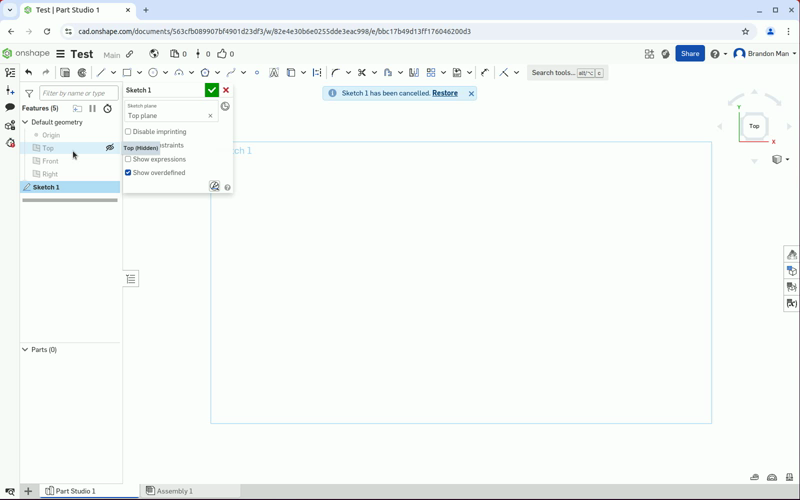
mouse_move(73, 352)
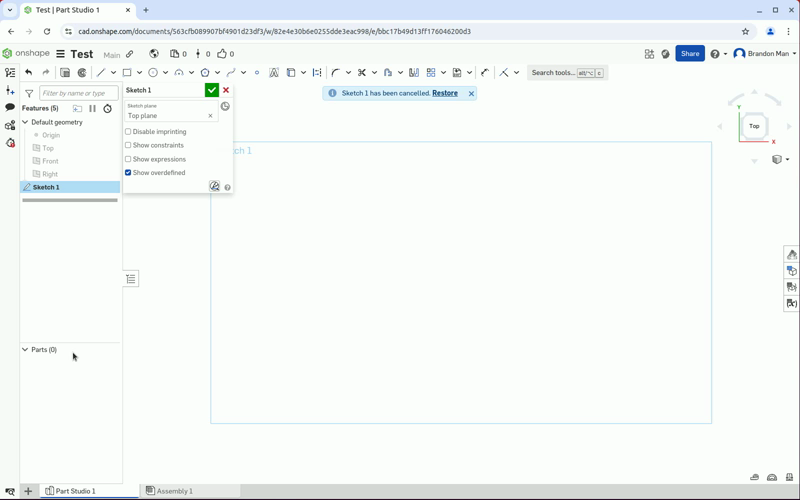
key(y)
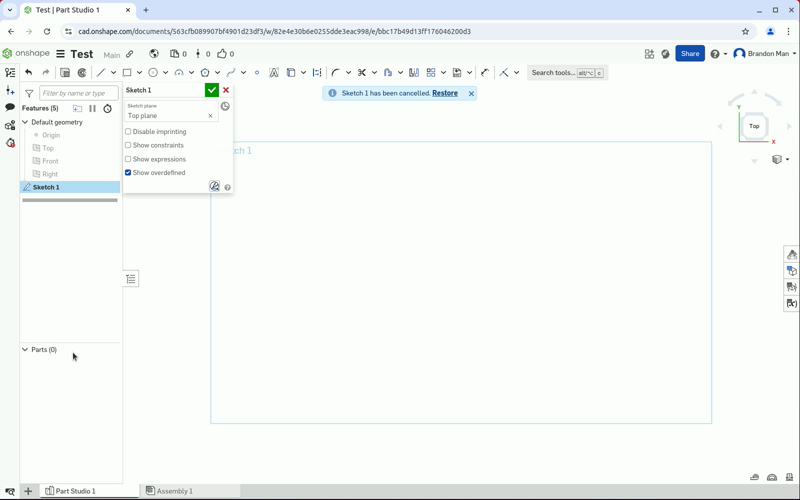
key(l)
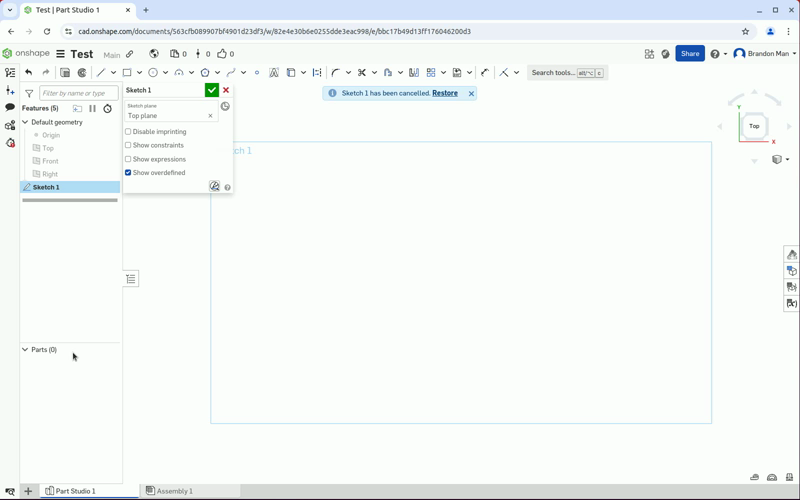
key_down(shift)
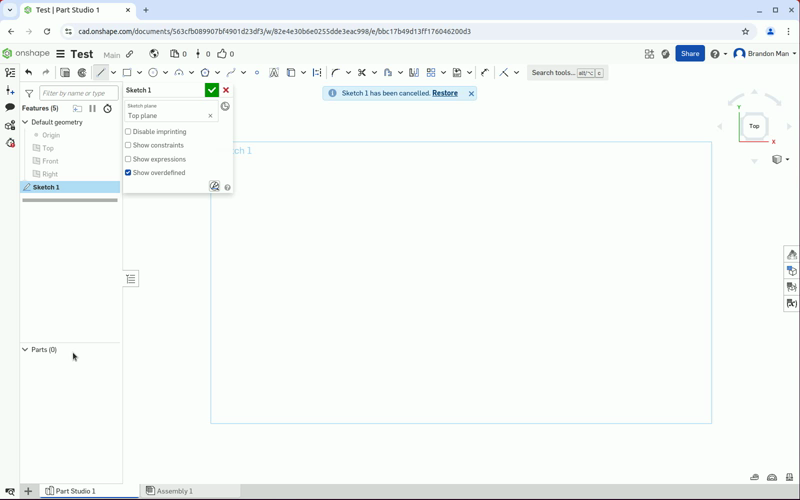
mouse_move(460, 343)
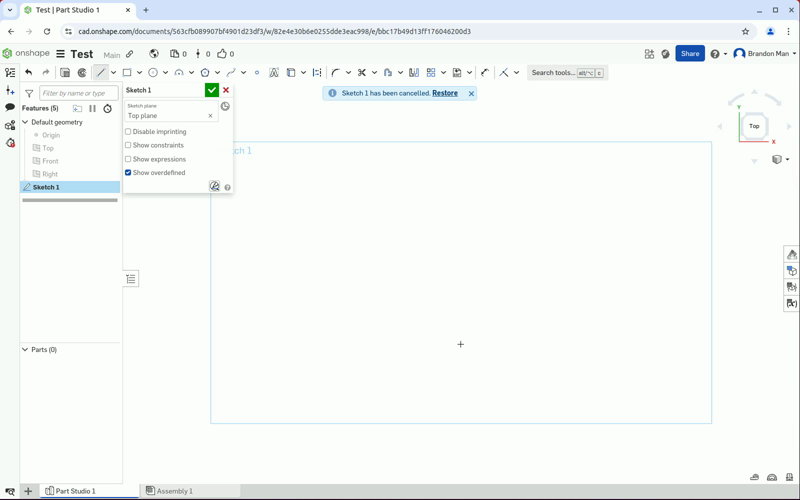
click(460, 343)
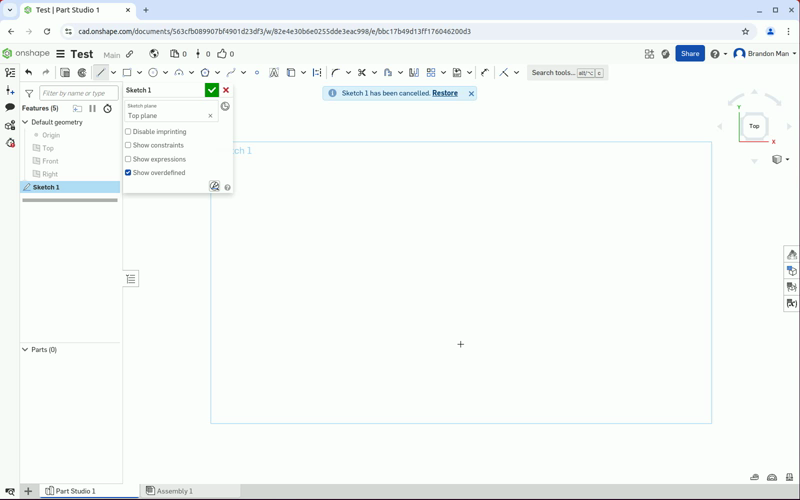
key_up(shift)
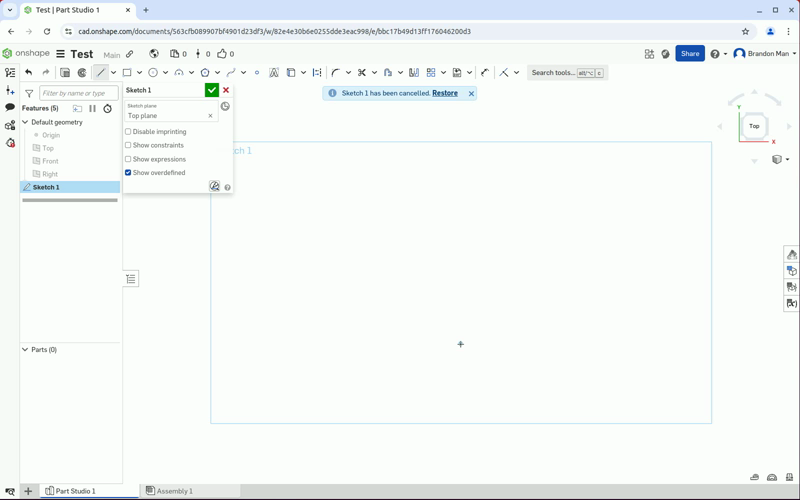
key_down(shift)
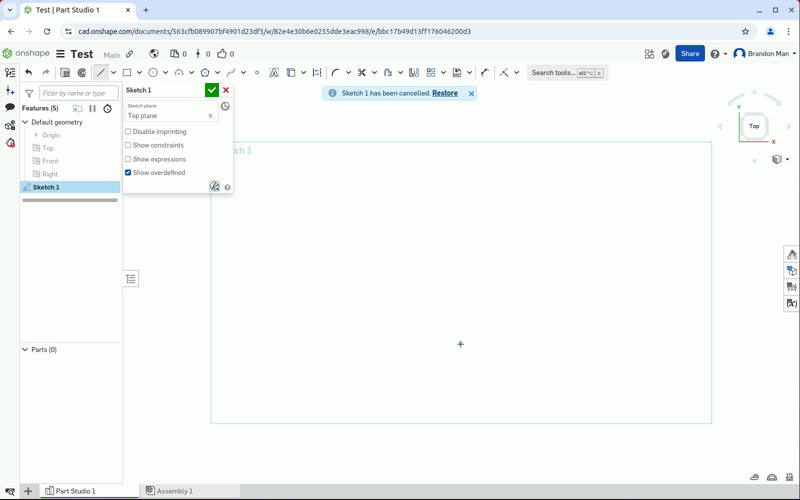
mouse_move(522, 343)
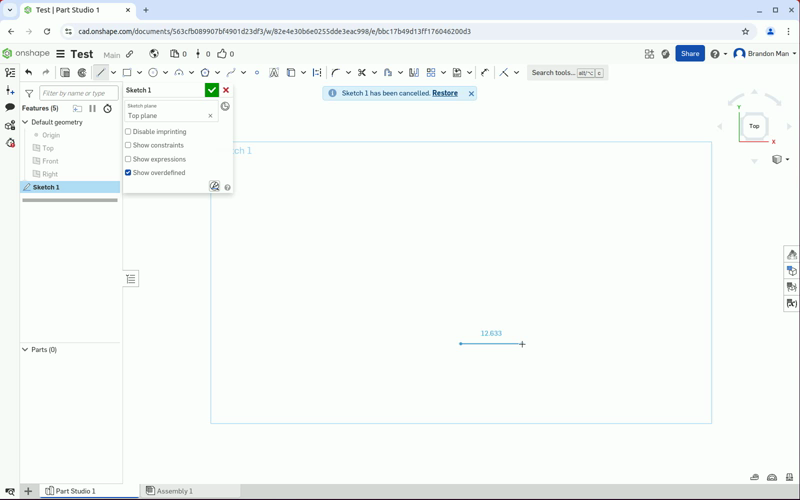
click(522, 343)
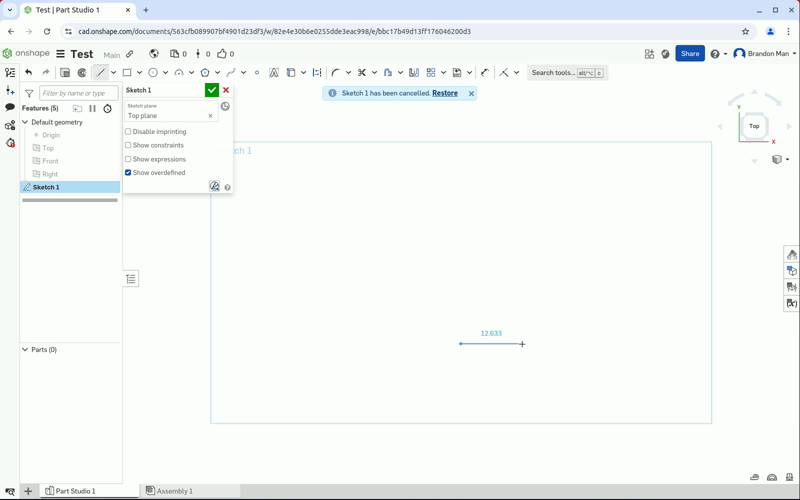
key_up(shift)
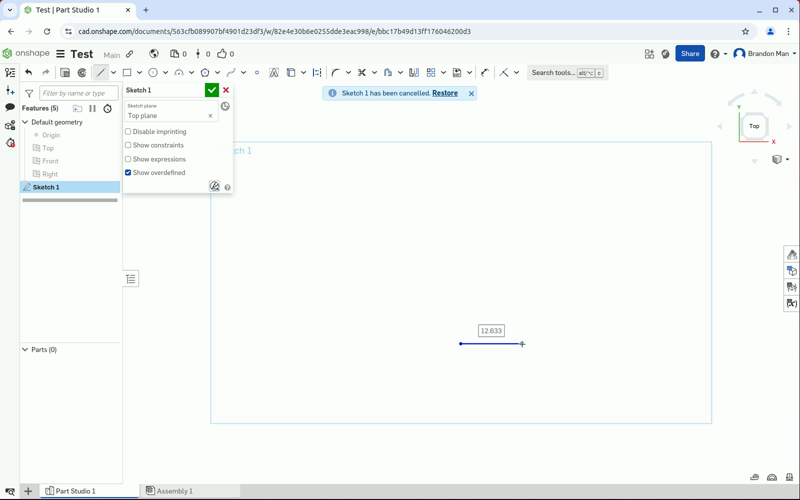
key_down(shift)
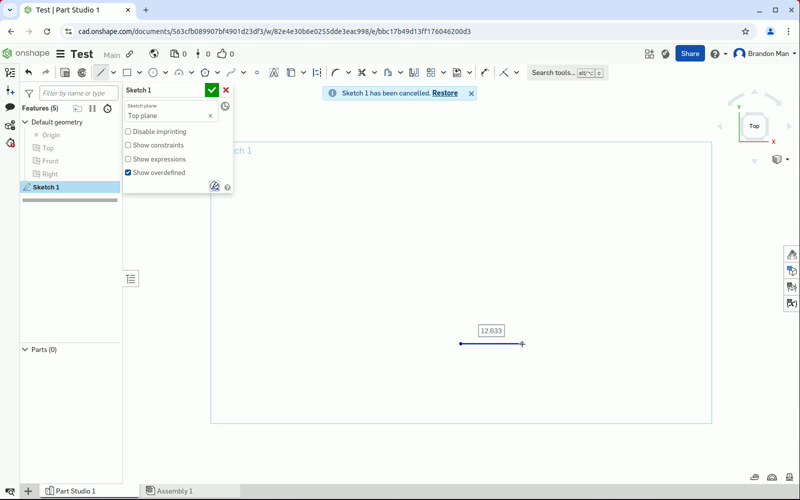
mouse_move(522, 282)
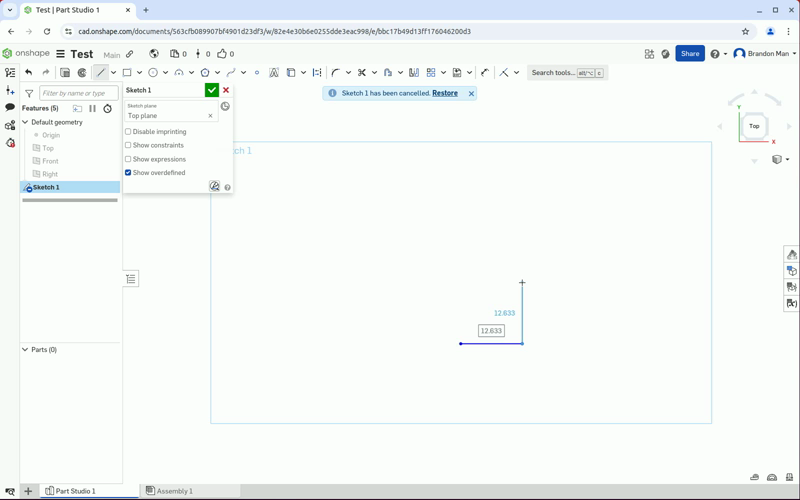
click(522, 282)
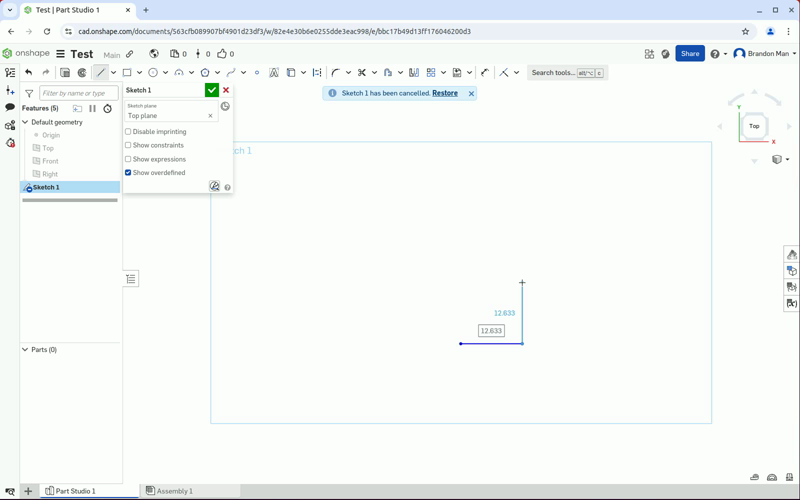
key_up(shift)
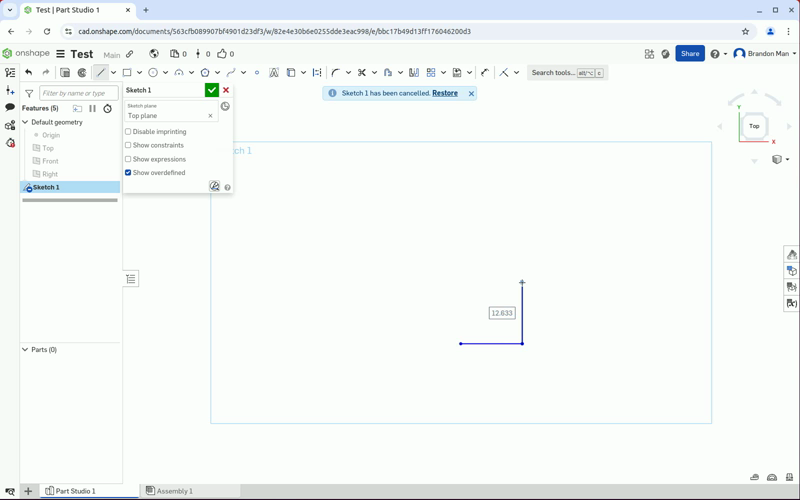
key_down(shift)
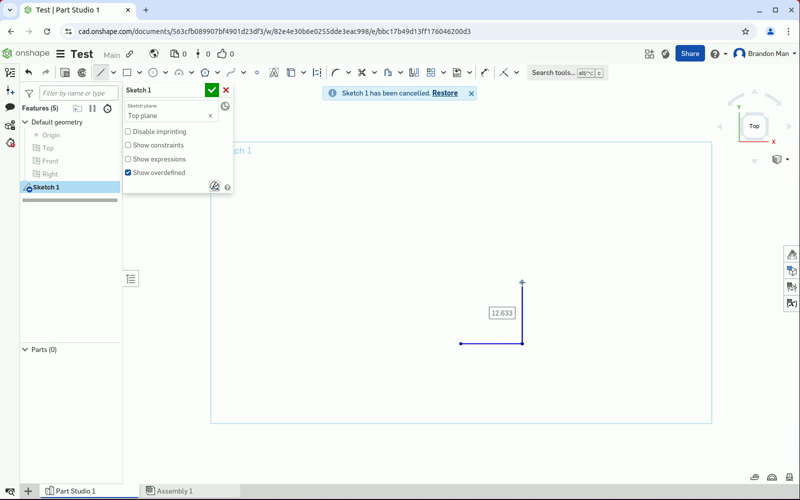
mouse_move(460, 282)
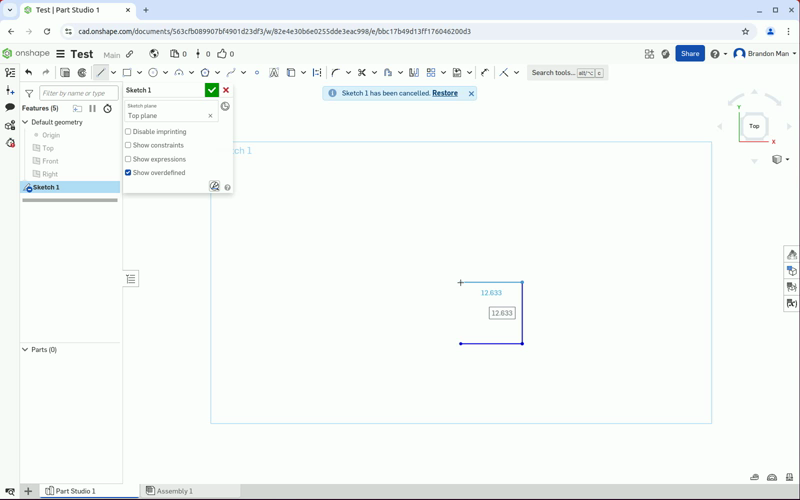
click(460, 282)
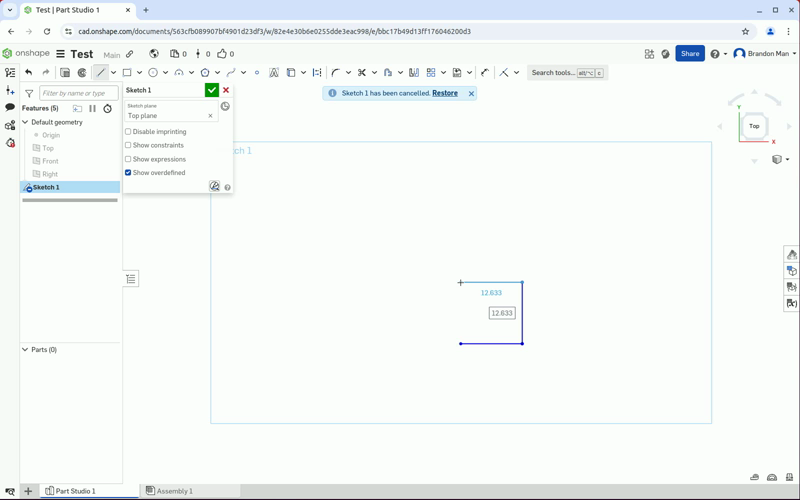
key_up(shift)
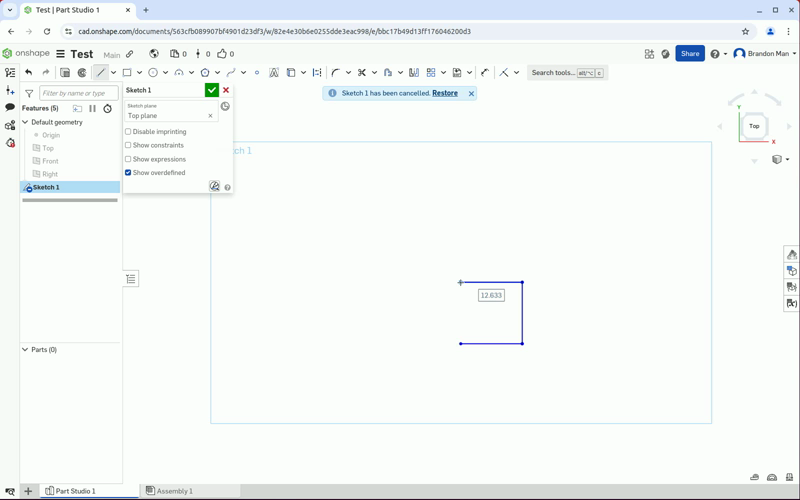
key_down(shift)
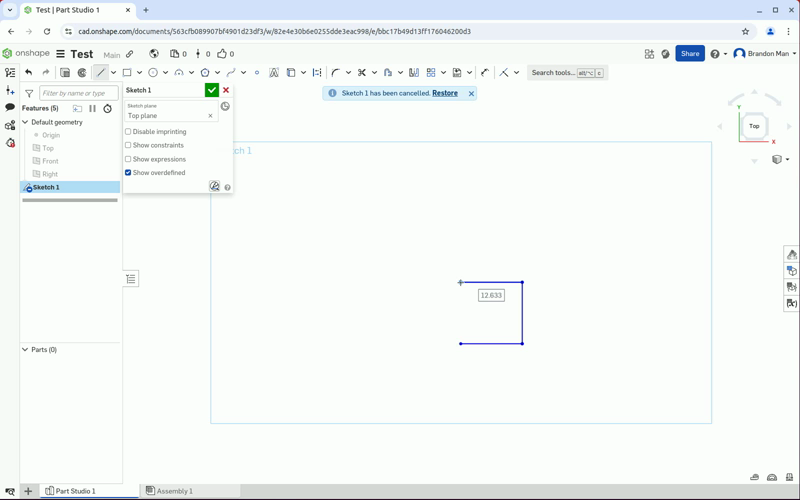
mouse_move(460, 343)
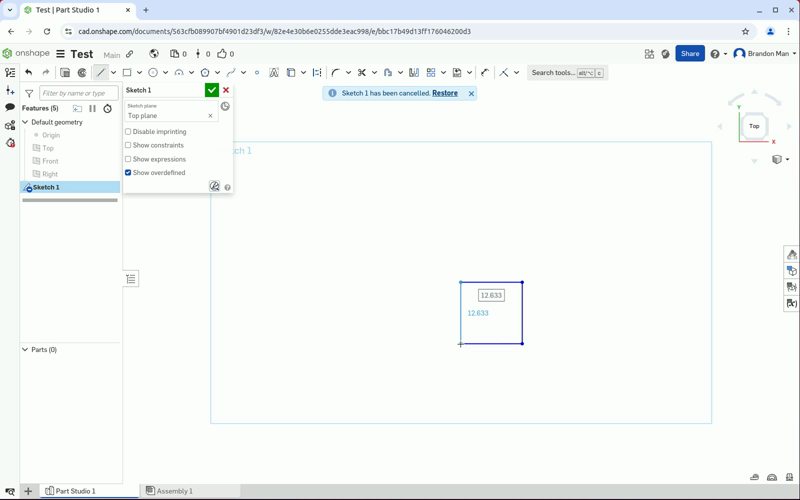
key_up(shift)
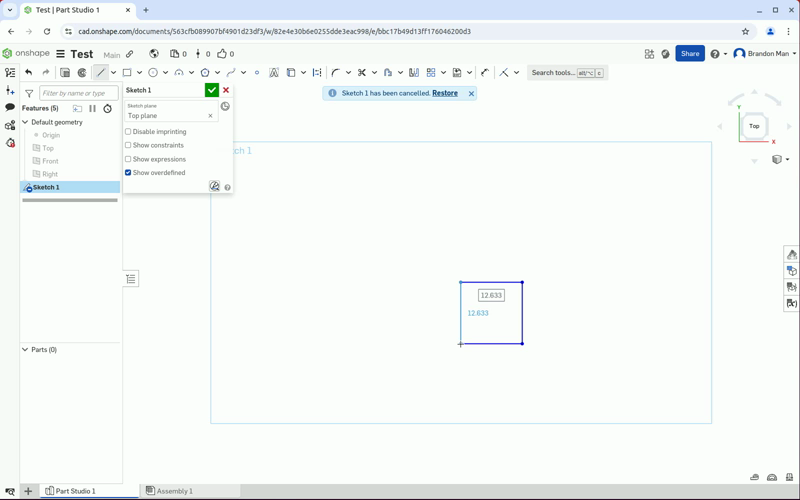
click(460, 343)
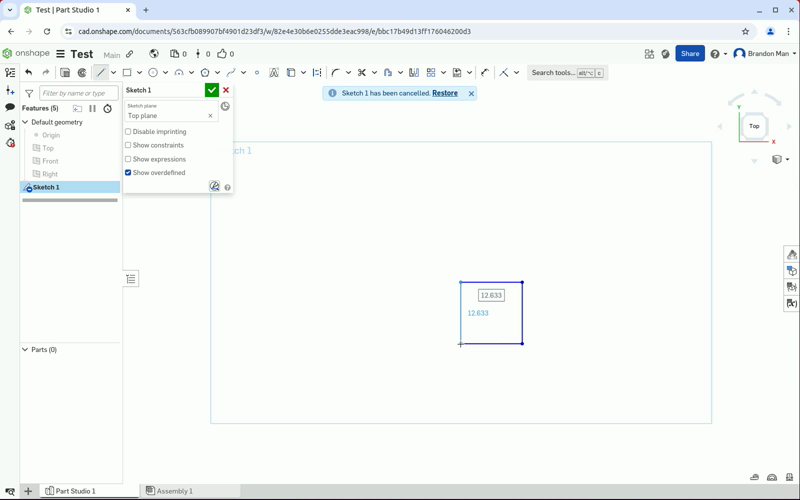
key(esc)
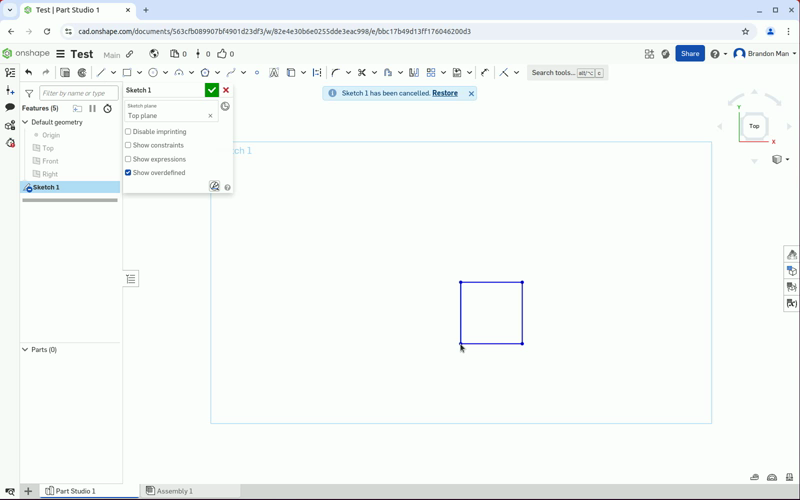
mouse_move(484, 322)
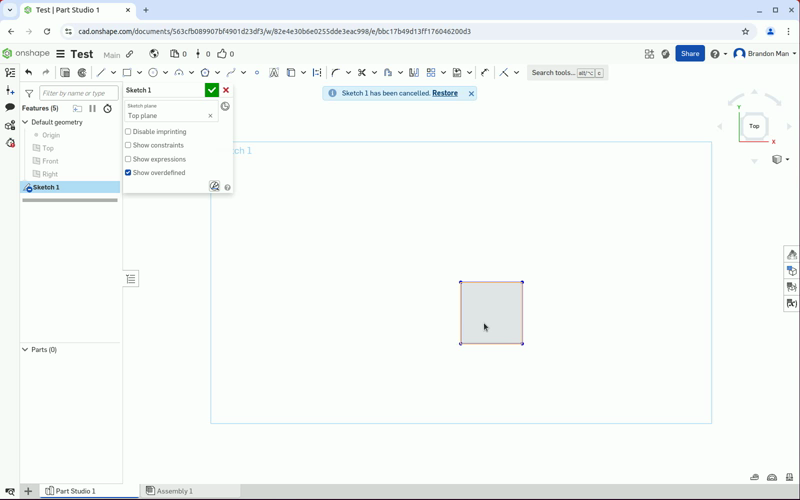
click(484, 322)
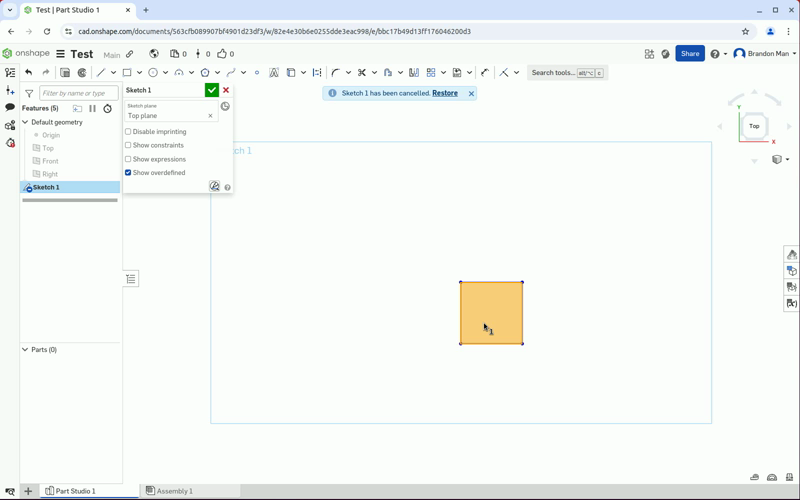
mouse_move(73, 352)
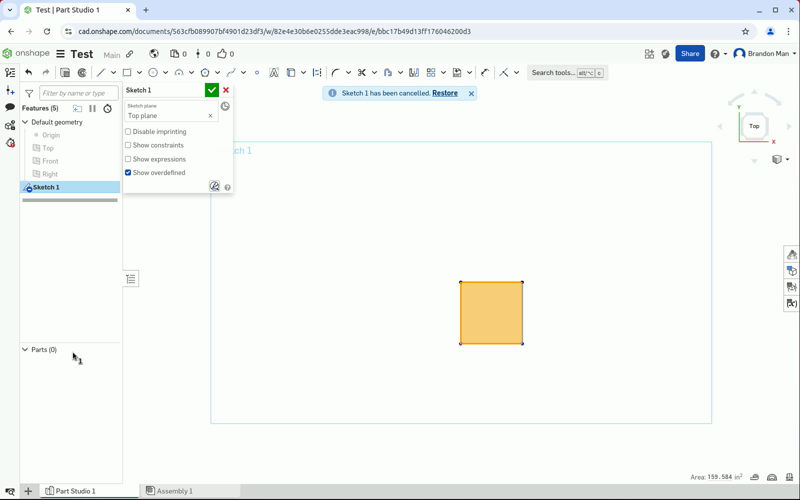
key(shift+y)
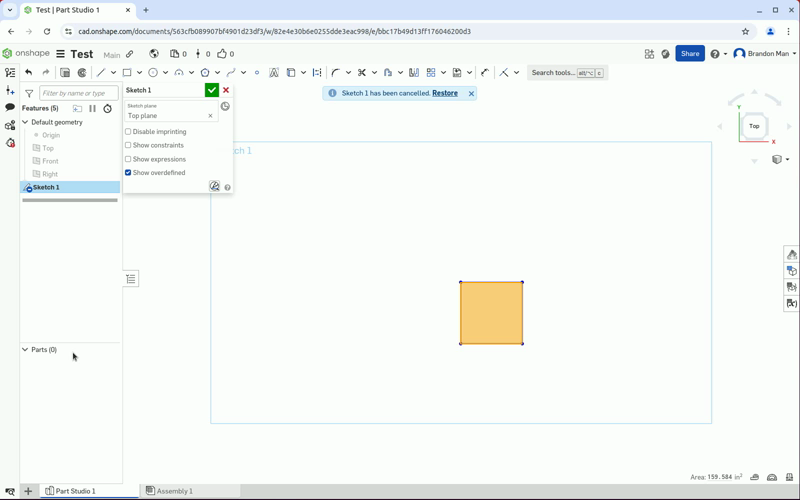
key(shift+e)
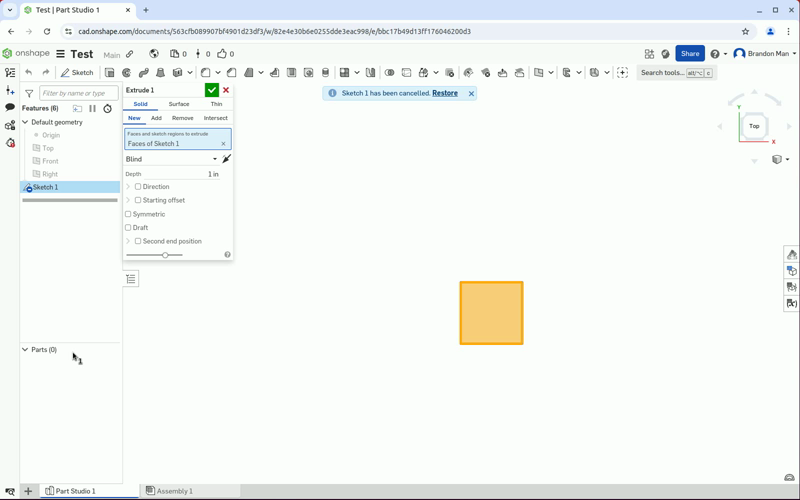
mouse_move(143, 106)
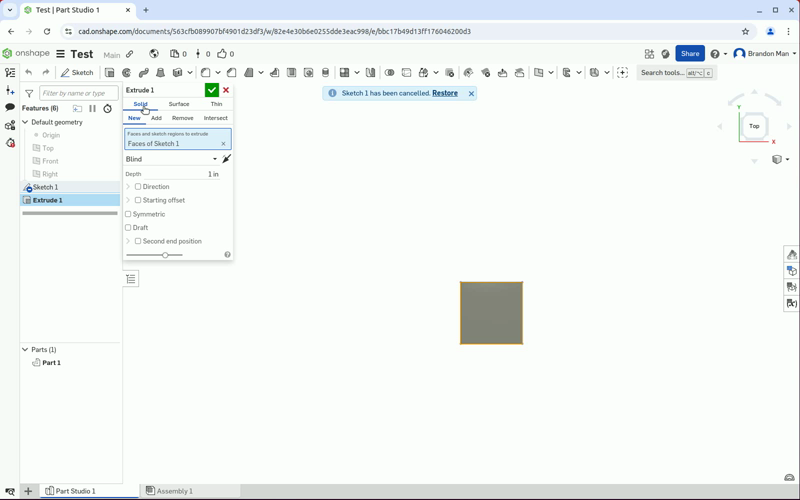
click(143, 106)
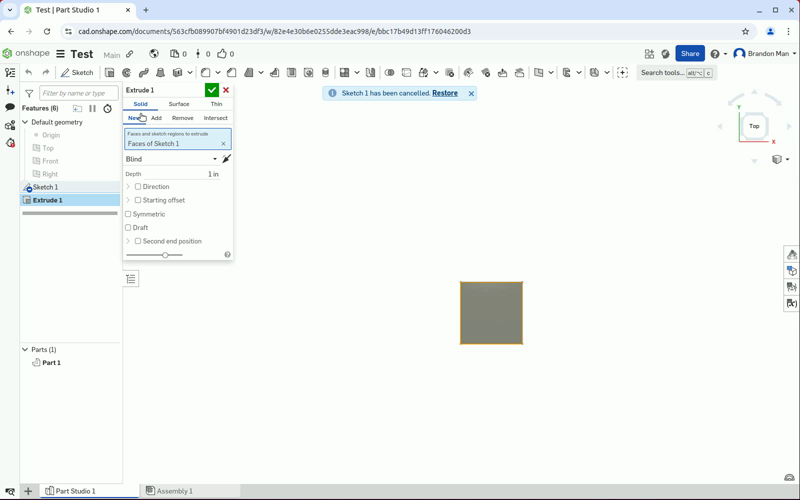
mouse_move(137, 120)
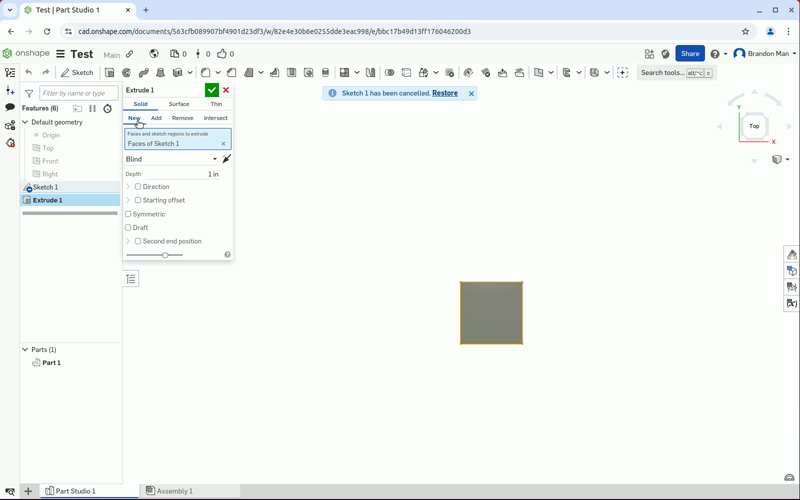
click(137, 120)
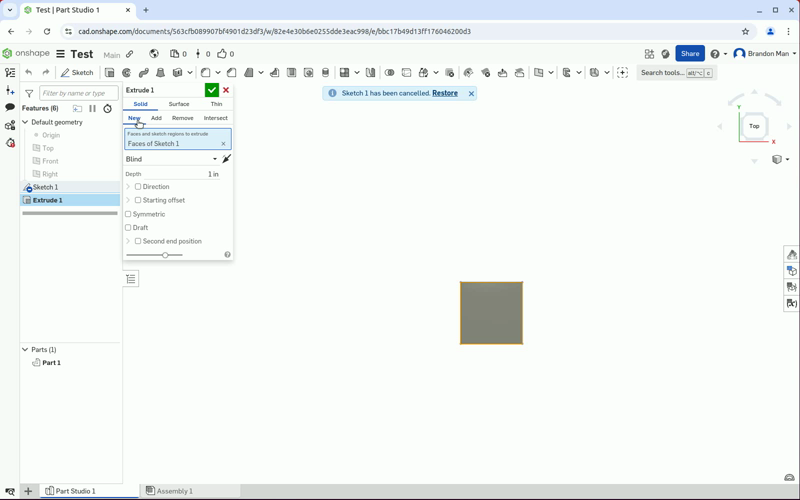
key(tab, 4)
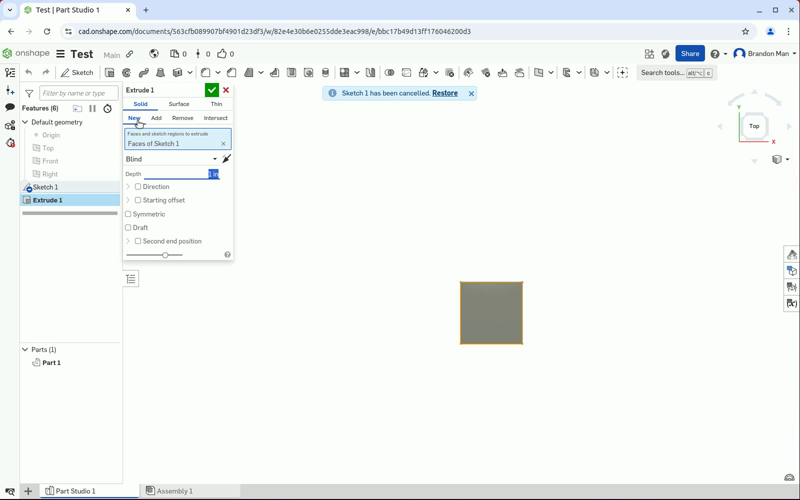
text(30.57)
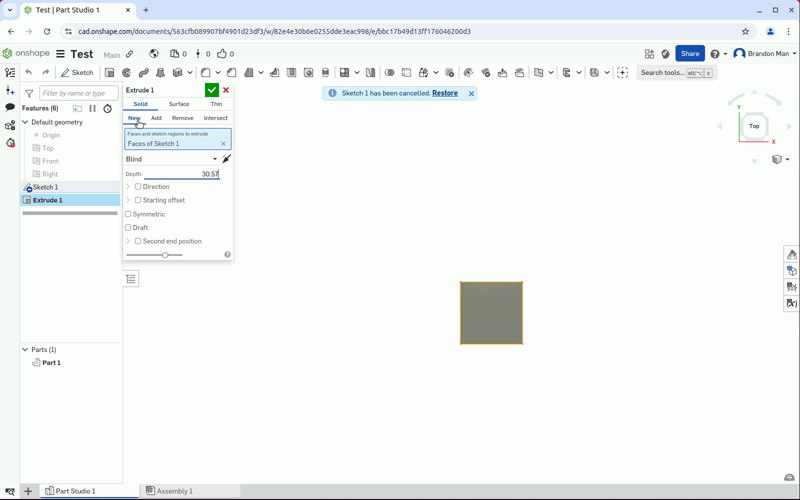
key(enter)
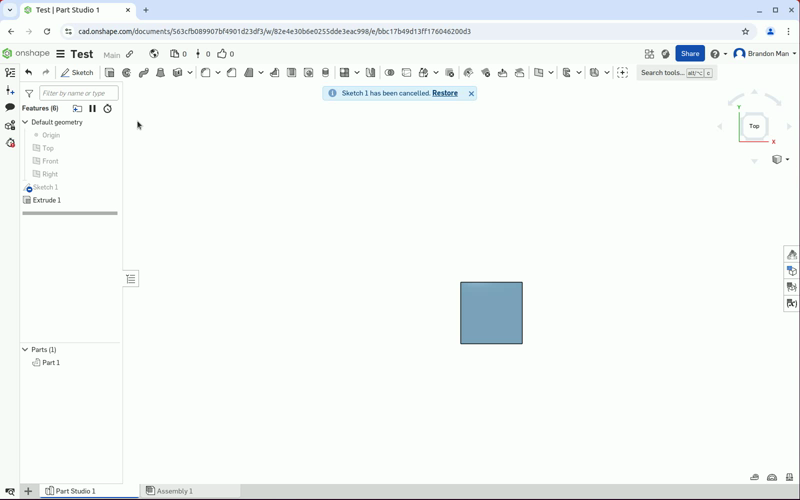
key(shift+h)
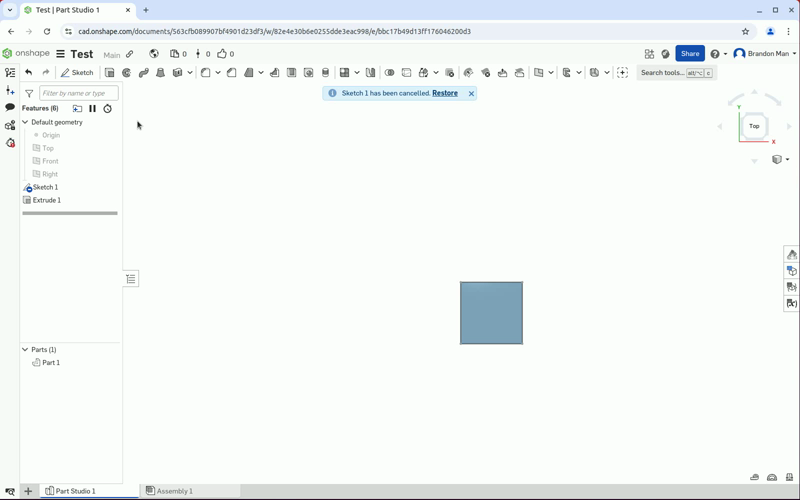
key(shift+h)
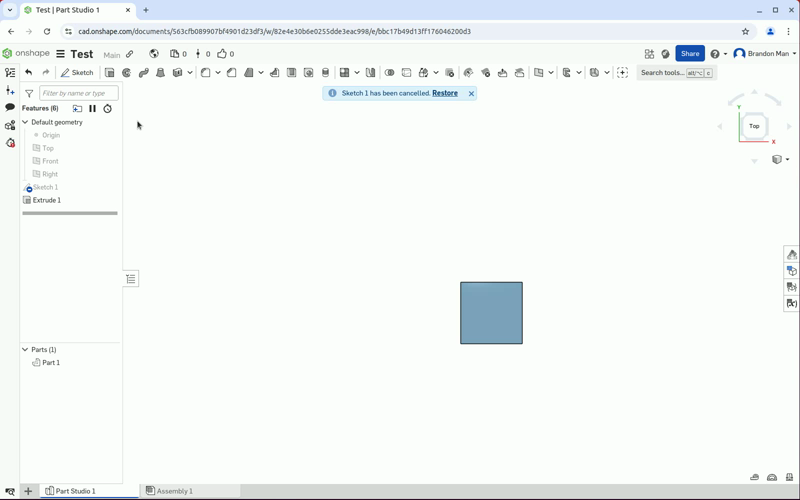
mouse_move(73, 189)
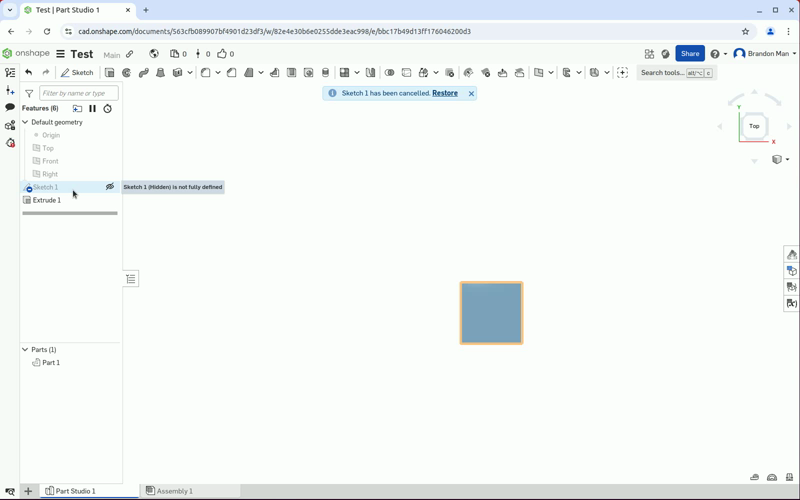
click(73, 189)
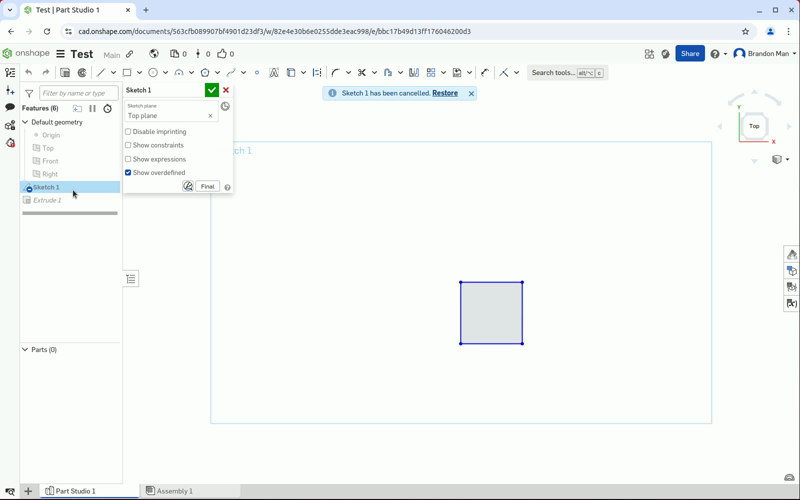
mouse_move(229, 92)
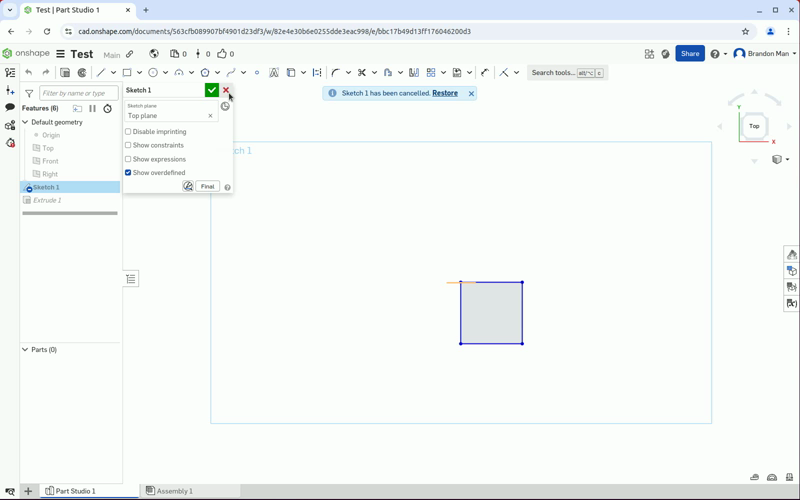
click(229, 92)
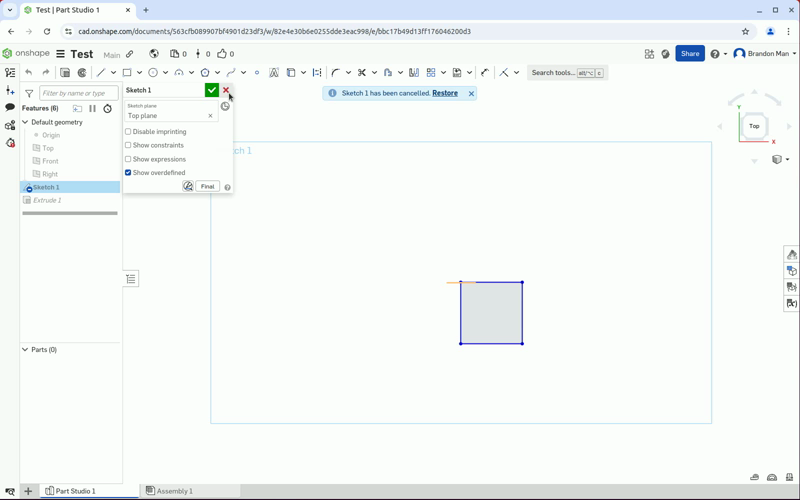
key(shift+s)
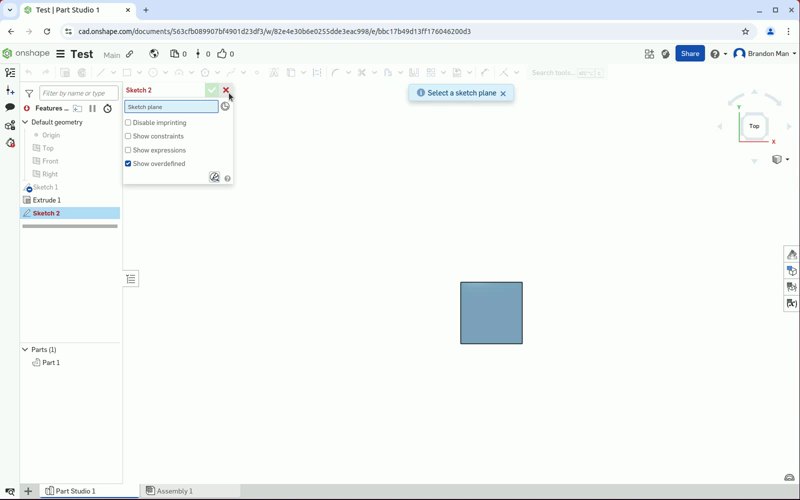
mouse_move(73, 150)
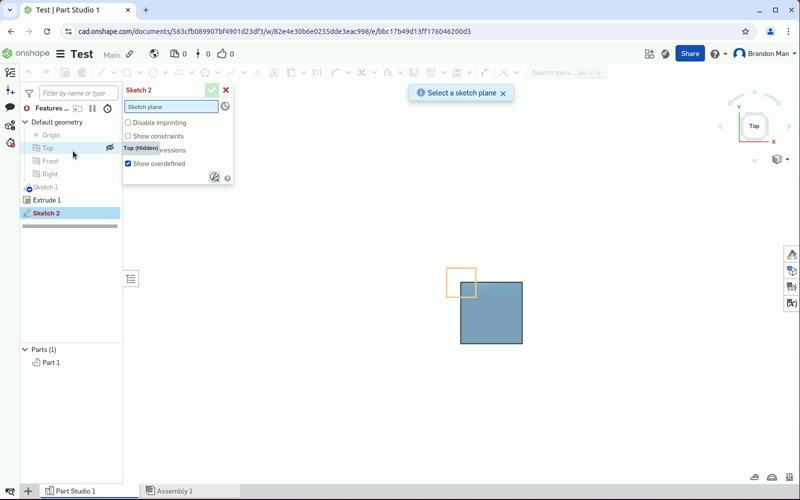
click(73, 150)
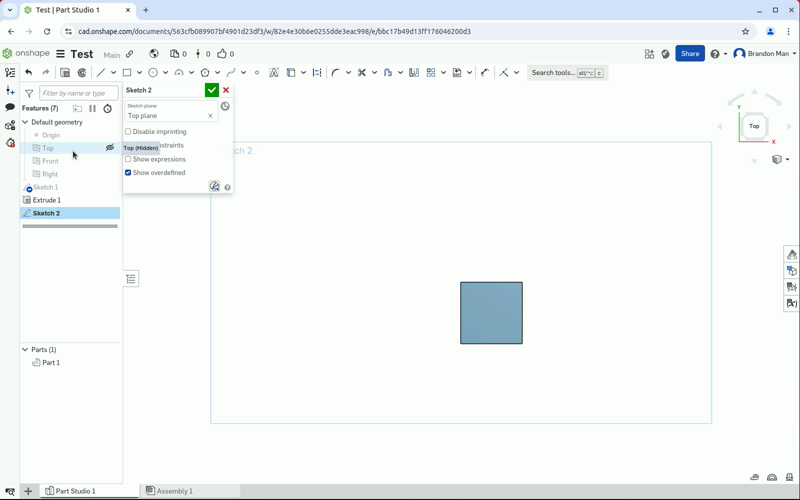
mouse_move(73, 352)
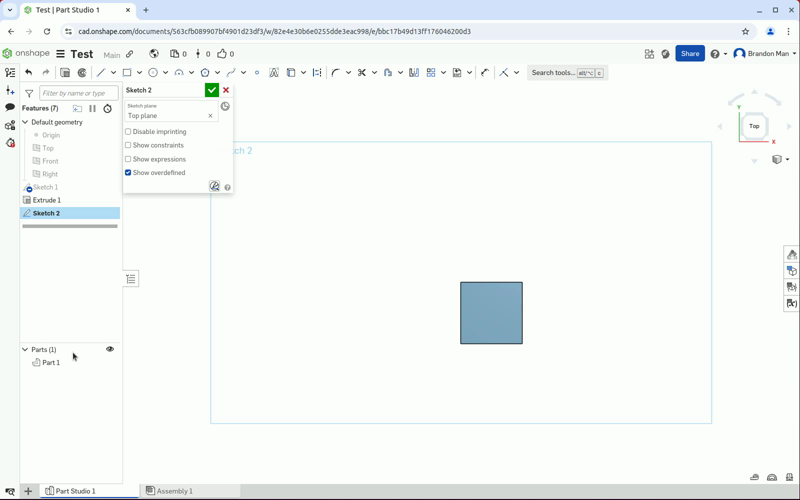
key(y)
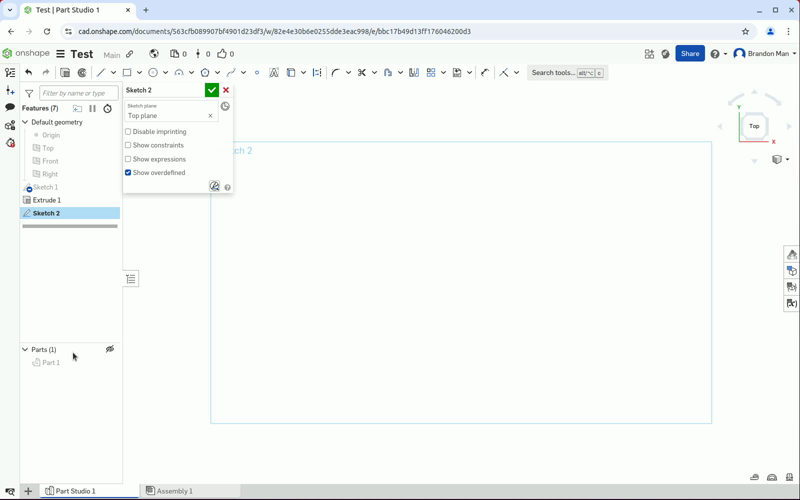
key(l)
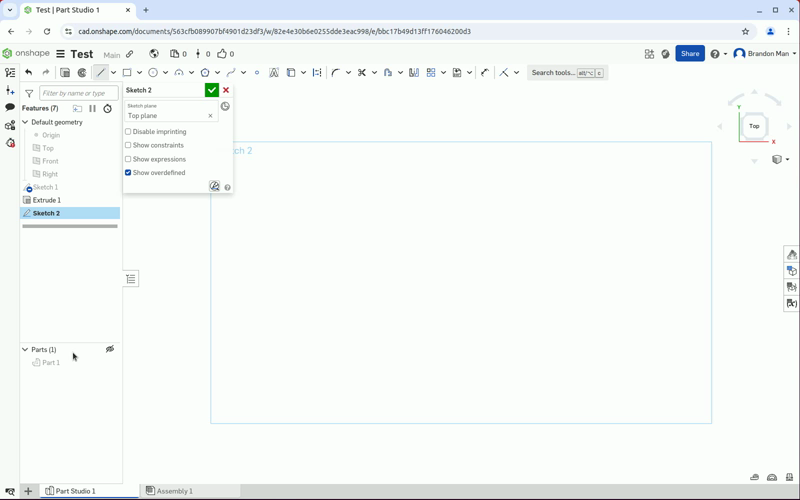
key_down(shift)
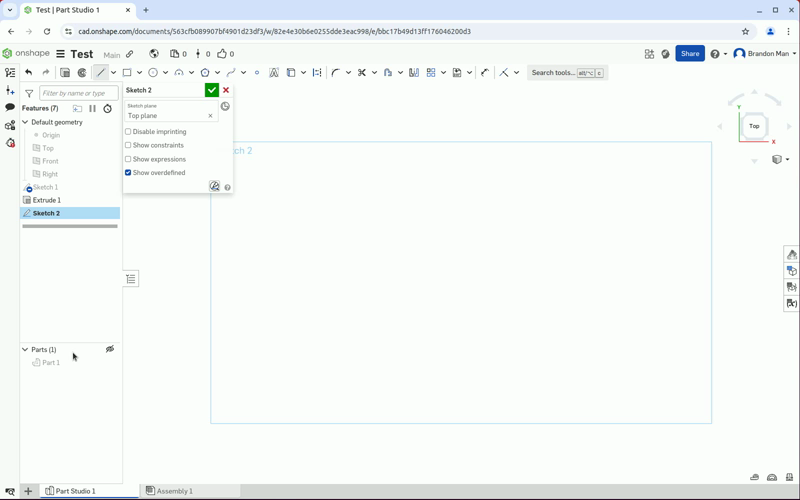
mouse_move(422, 318)
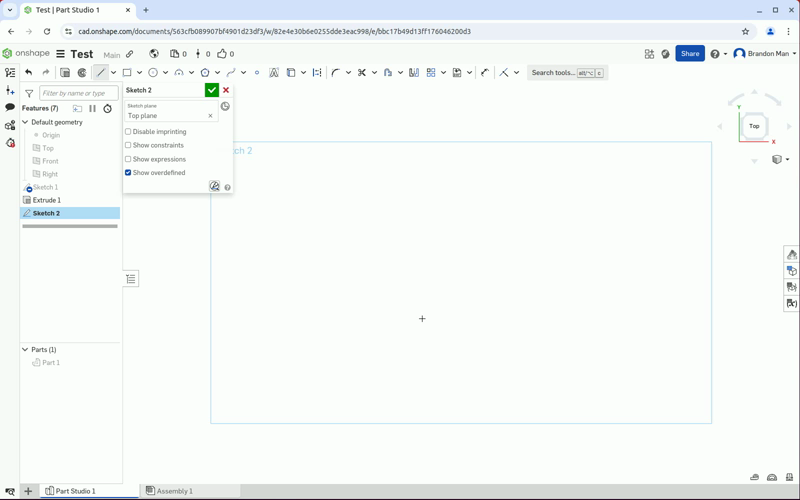
click(422, 318)
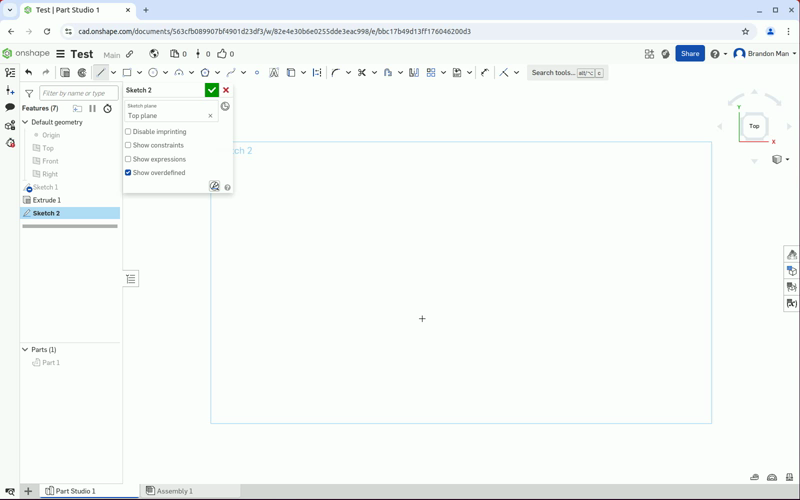
key_up(shift)
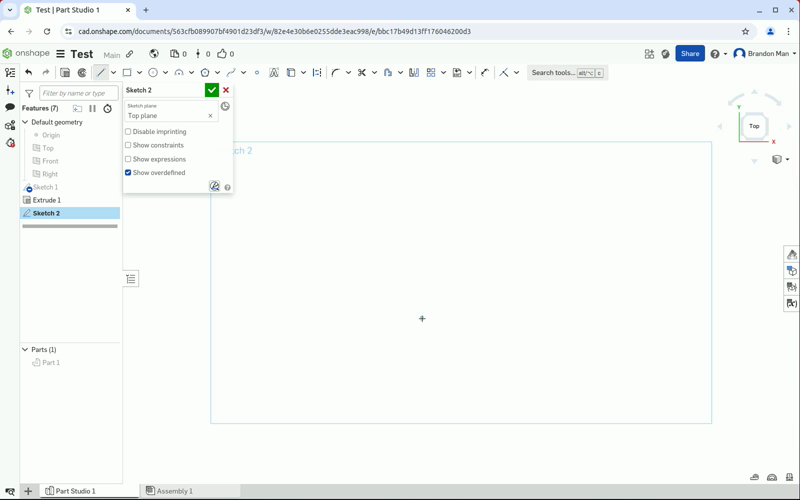
key_down(shift)
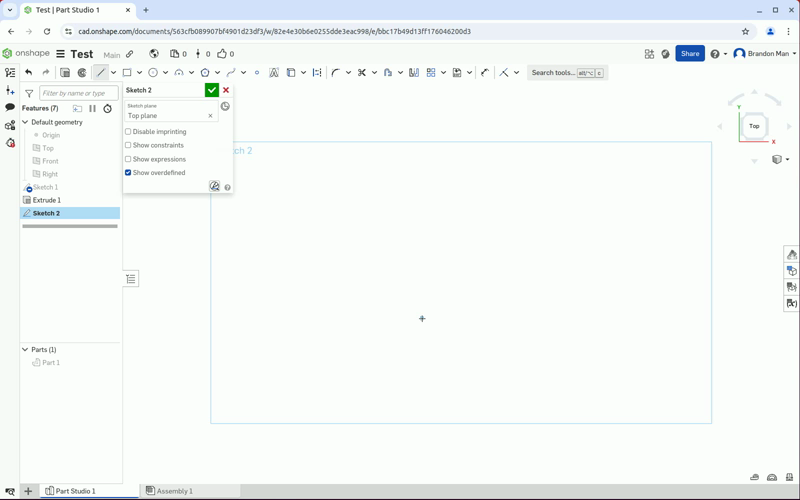
mouse_move(452, 318)
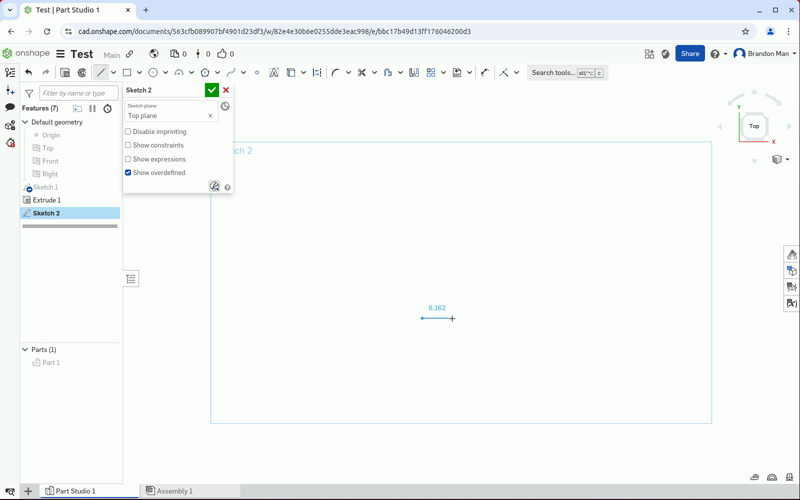
mouse_move(440, 318)
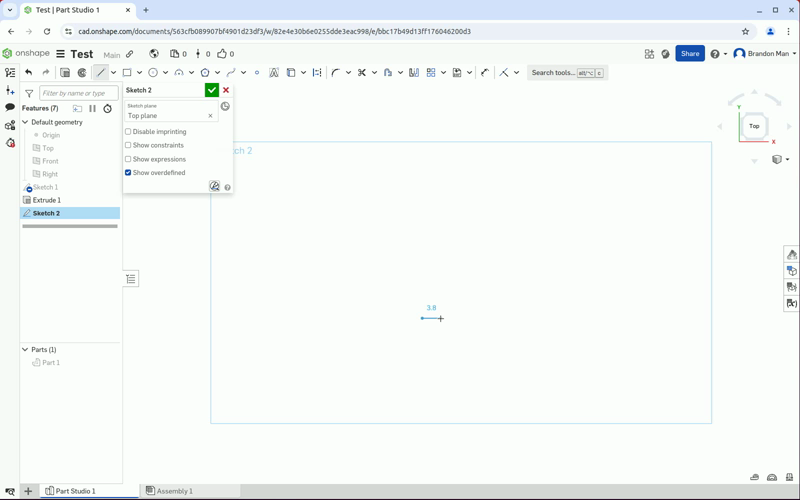
click(440, 318)
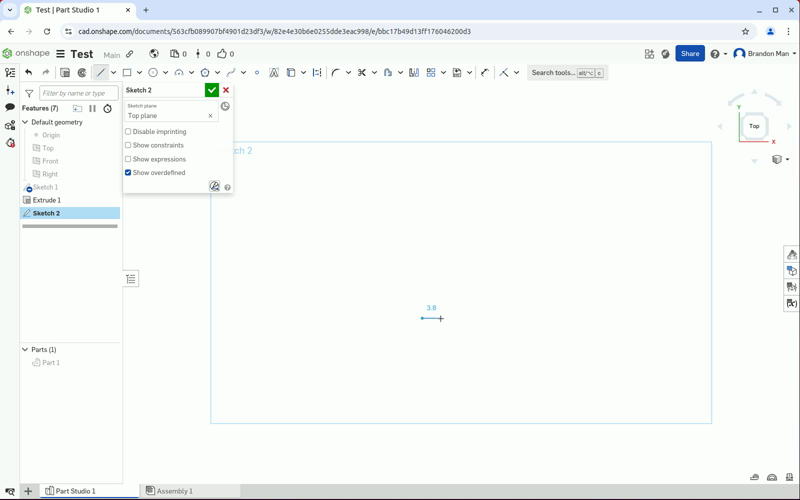
key_up(shift)
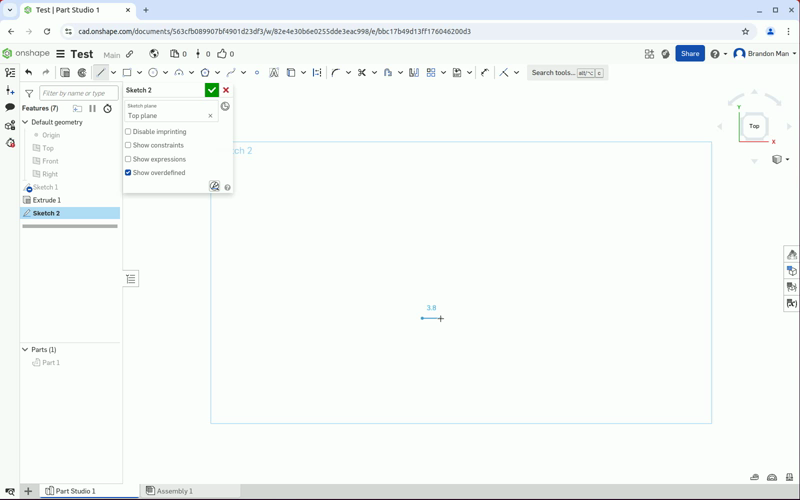
key_down(shift)
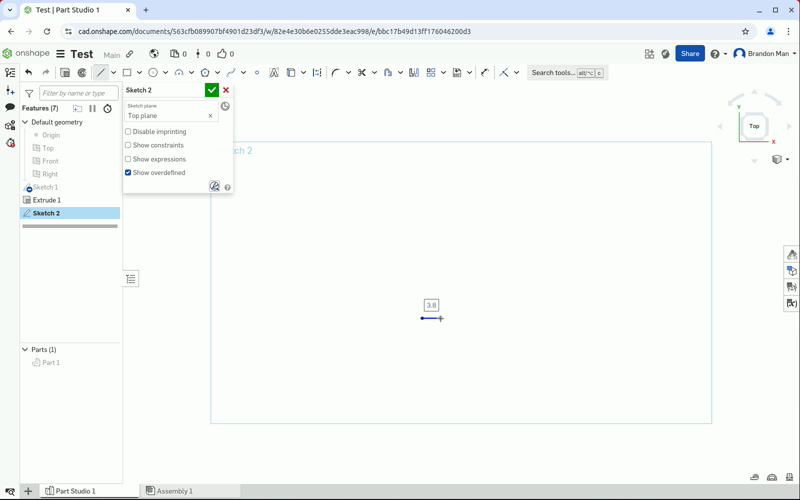
mouse_move(470, 318)
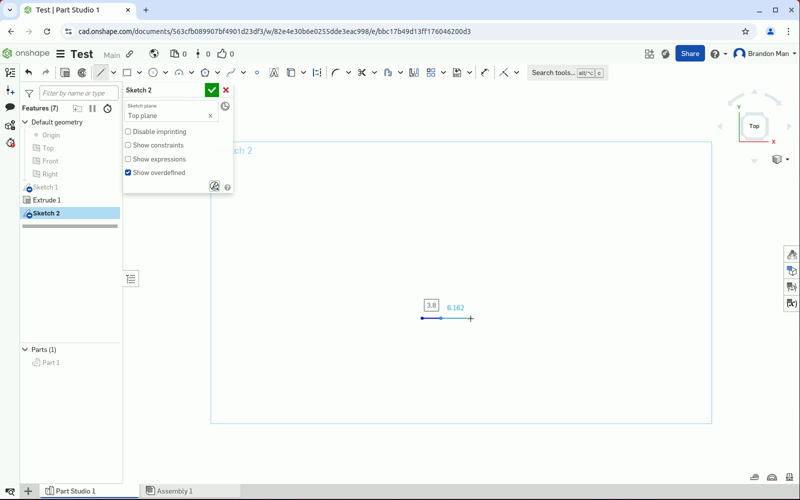
mouse_move(440, 294)
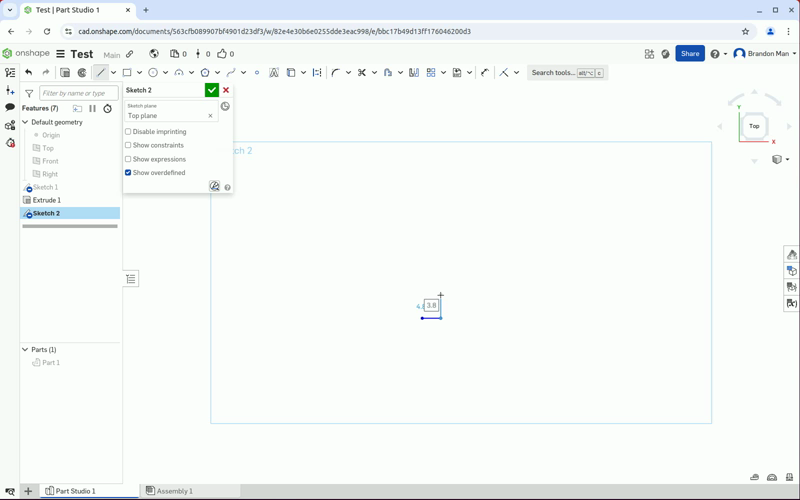
click(440, 294)
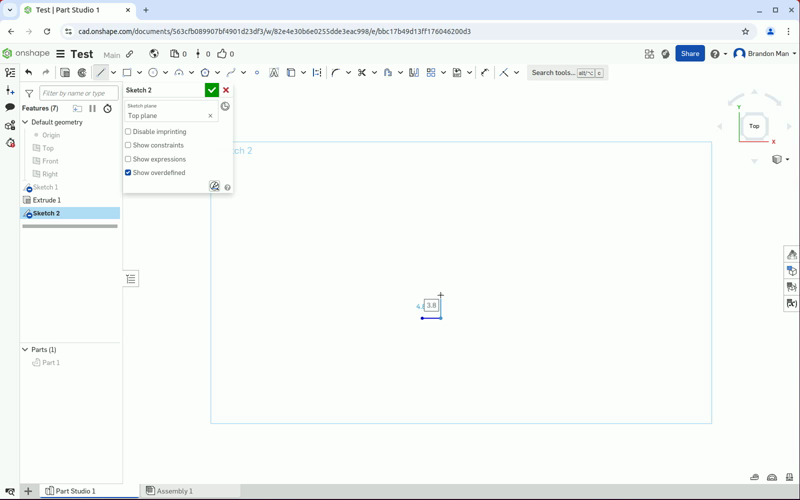
key_up(shift)
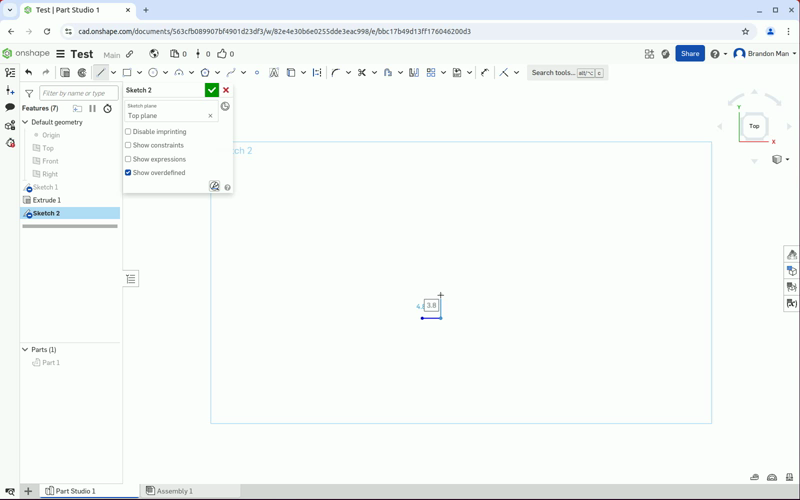
key_down(shift)
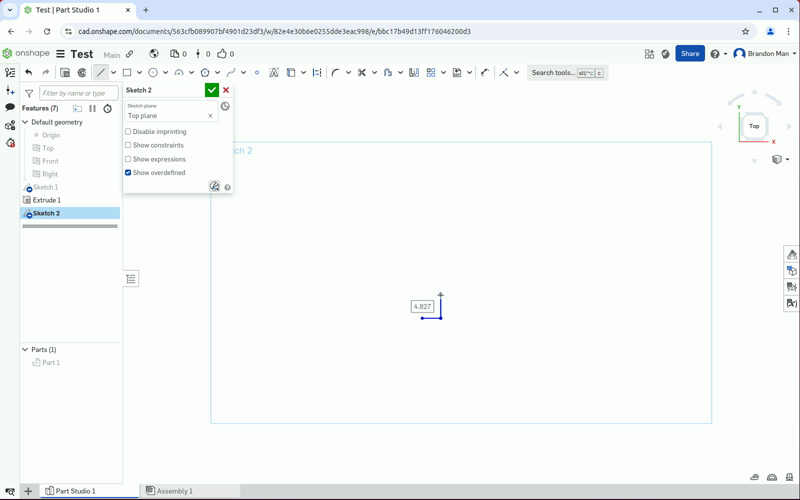
mouse_move(470, 294)
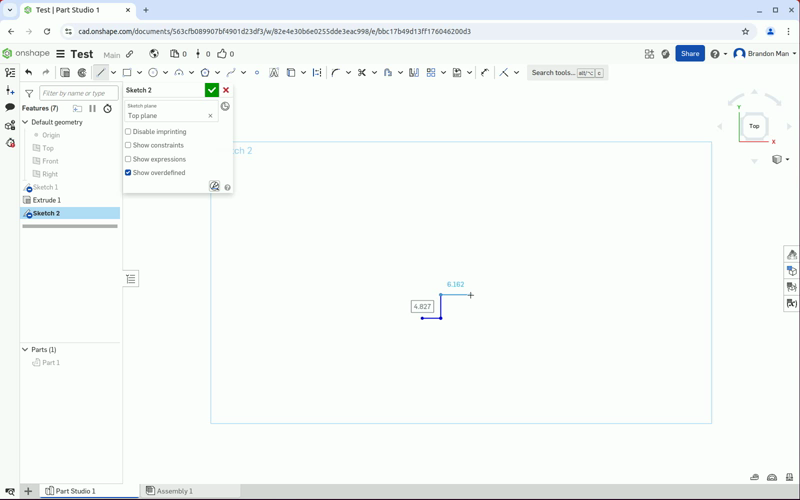
mouse_move(422, 294)
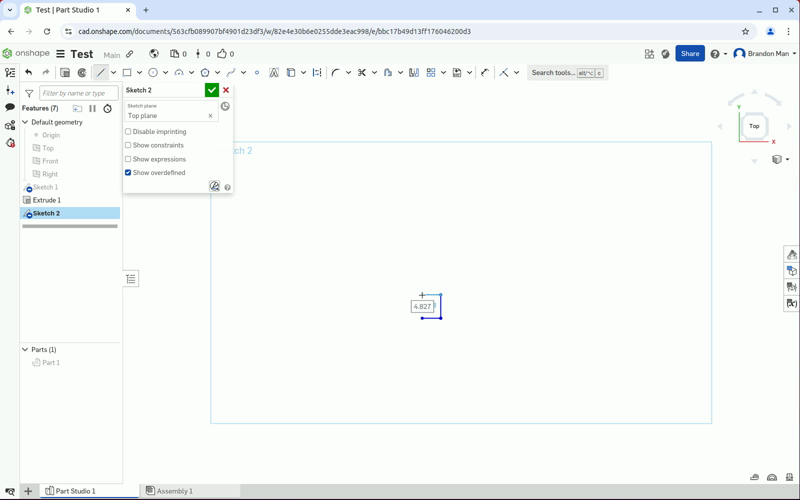
click(422, 294)
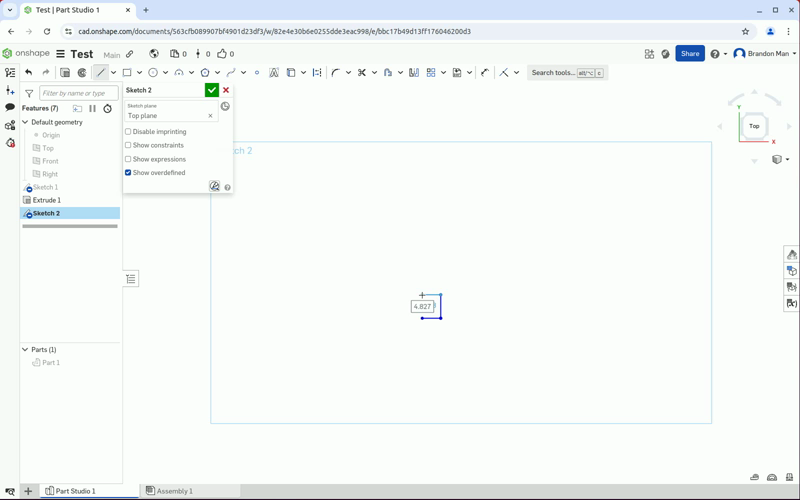
key_up(shift)
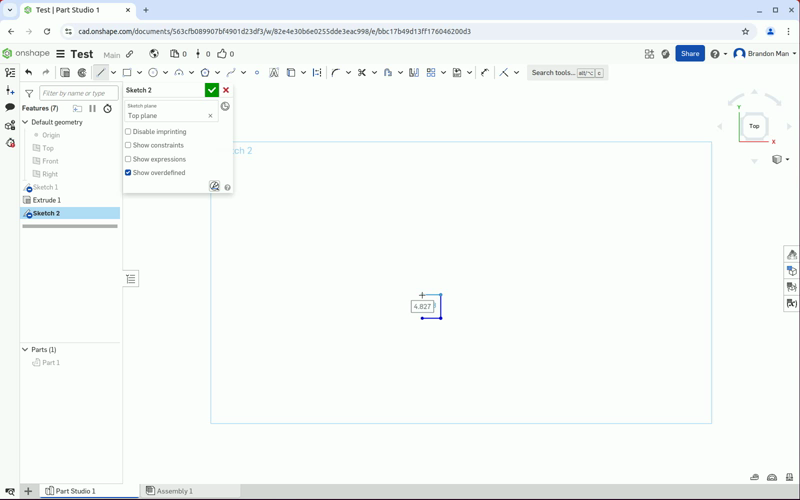
mouse_move(452, 294)
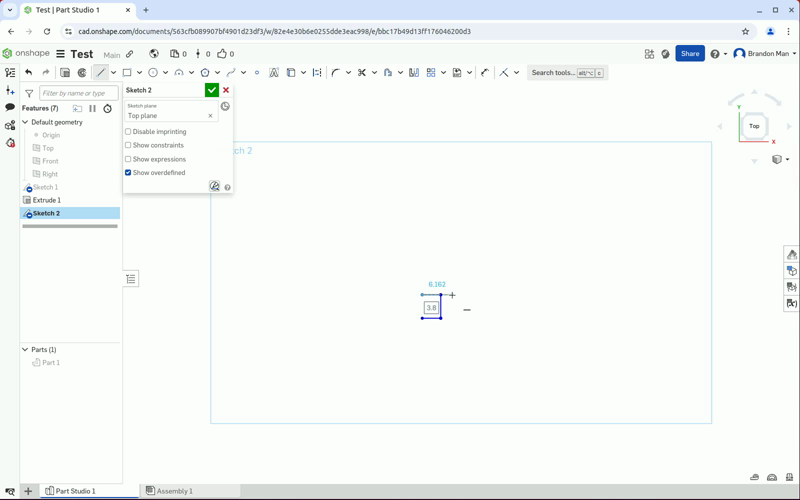
key_down(shift)
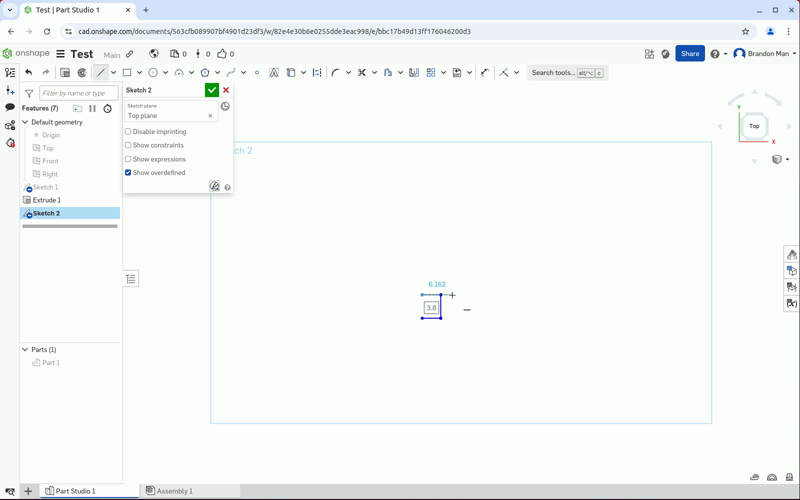
mouse_move(422, 318)
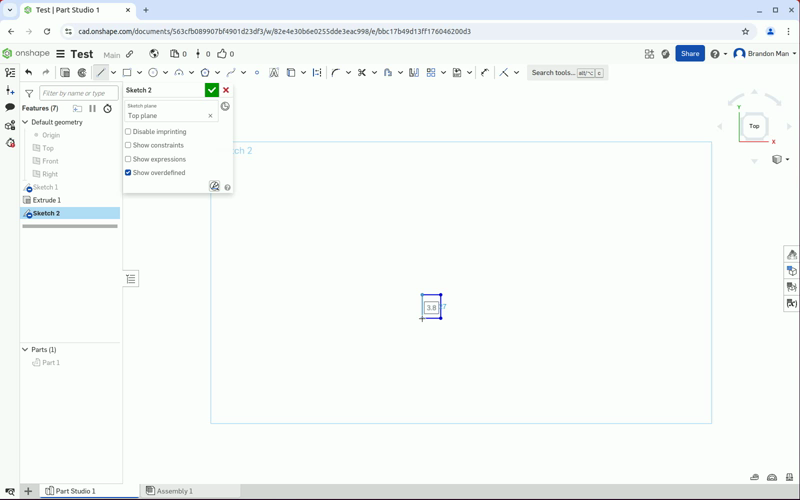
key_up(shift)
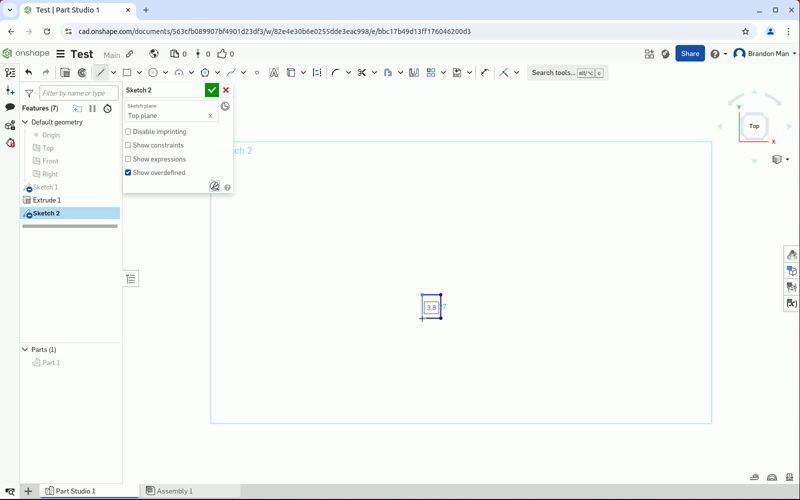
click(422, 318)
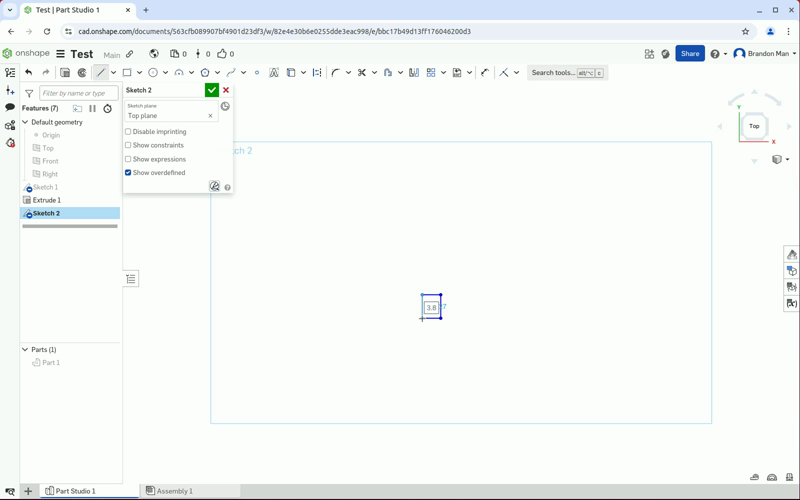
key(esc)
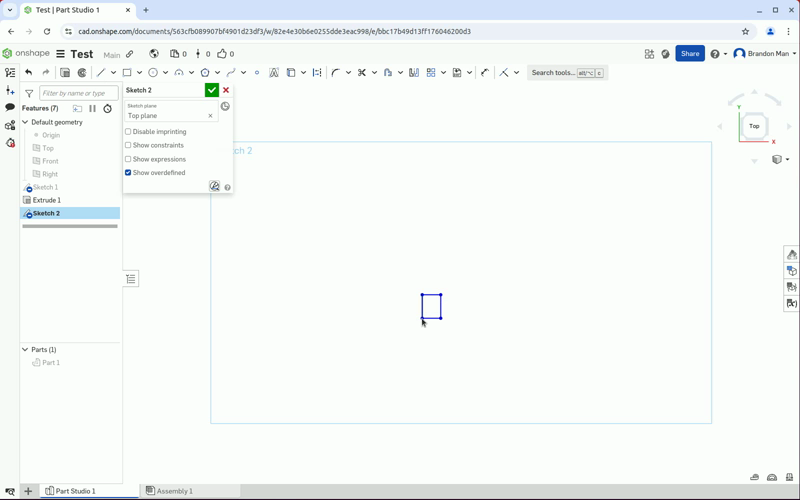
mouse_move(433, 303)
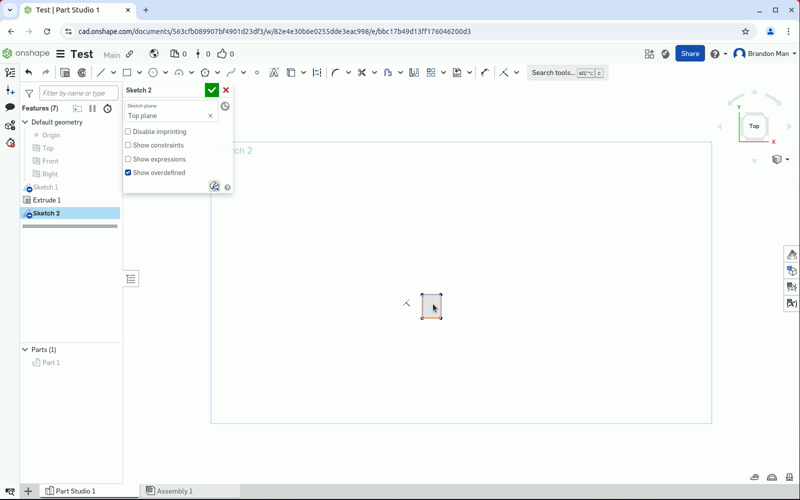
scroll(6)
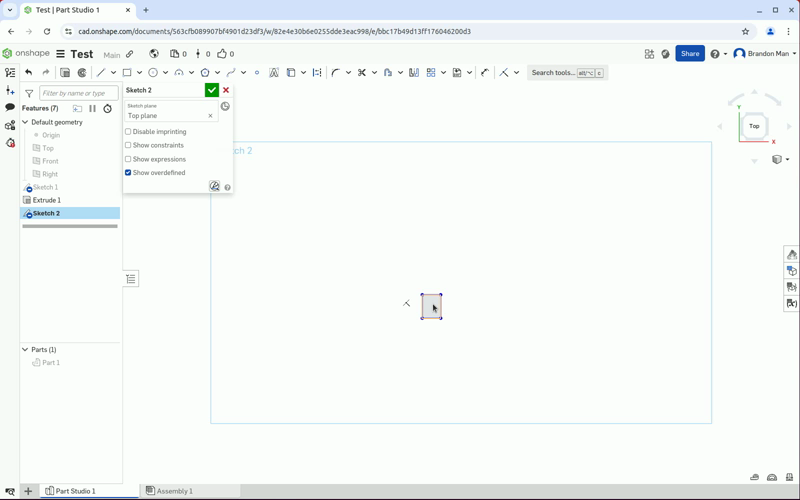
scroll(6)
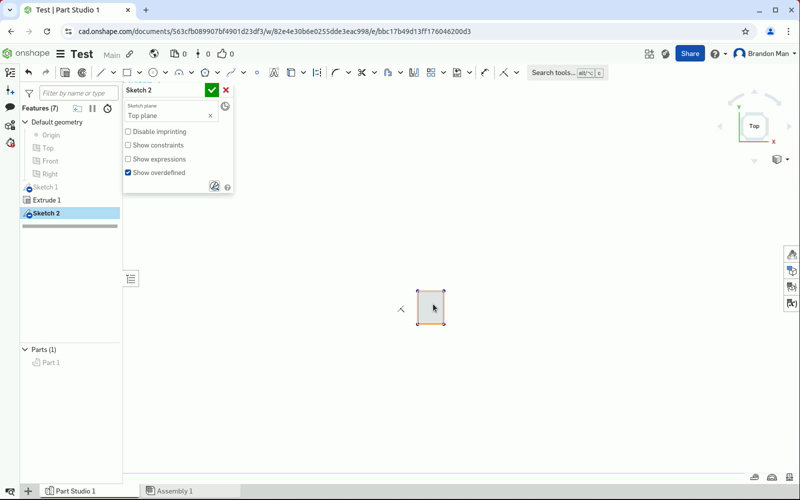
scroll(6)
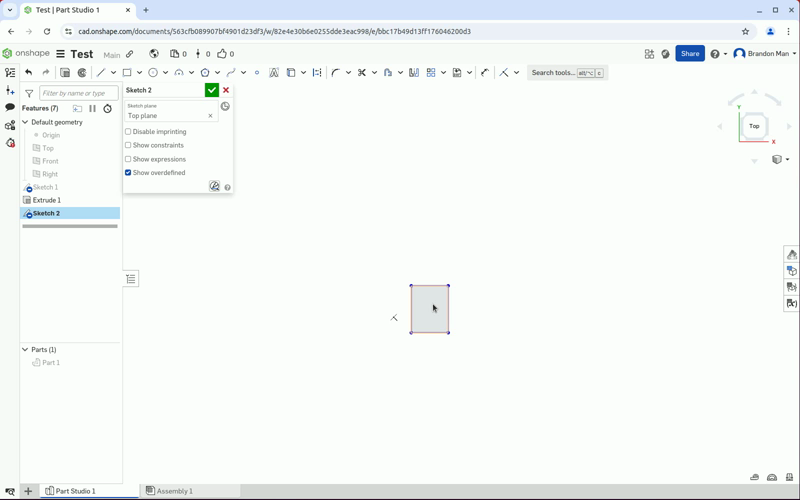
scroll(6)
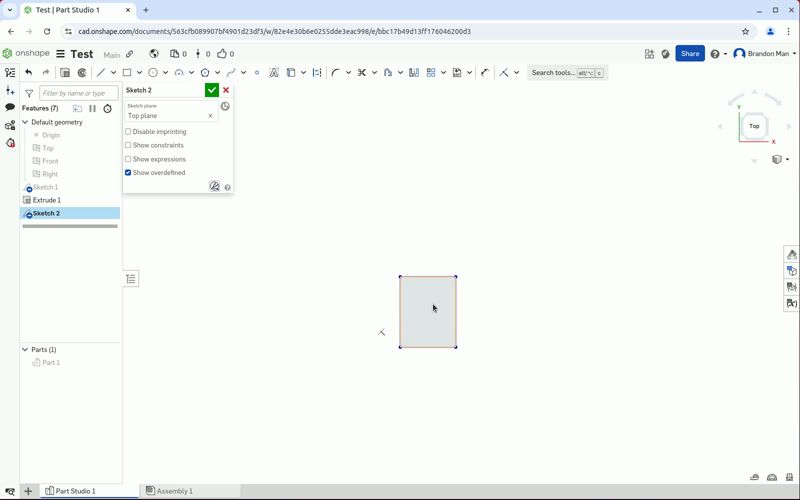
scroll(6)
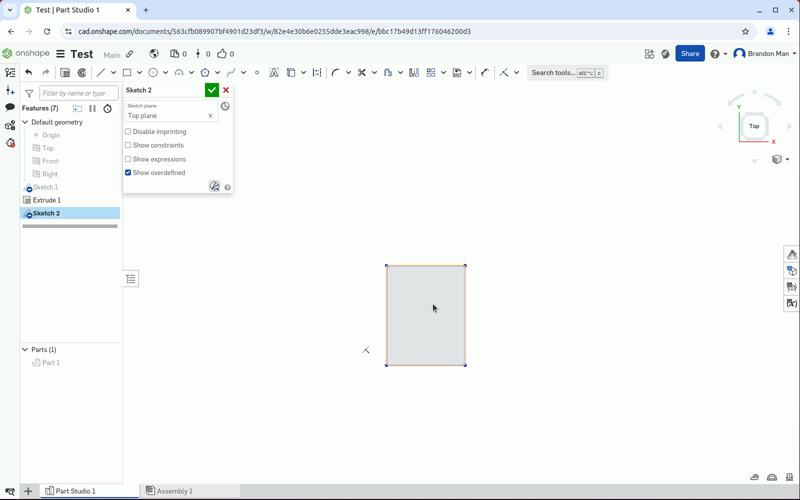
scroll(6)
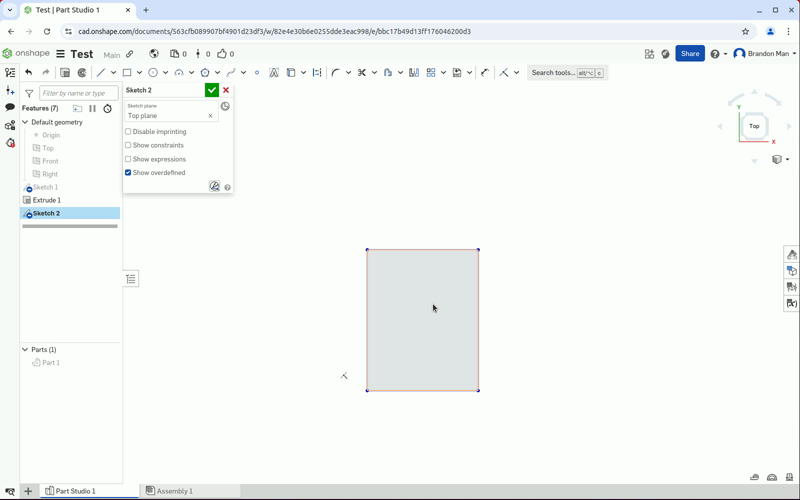
scroll(6)
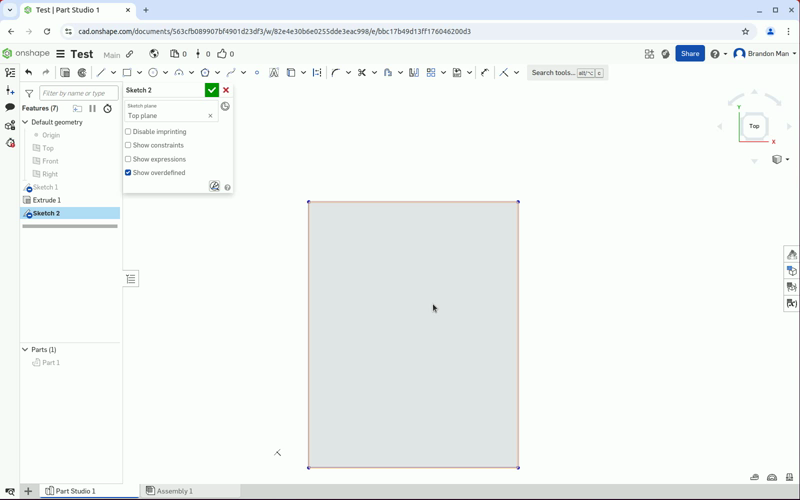
click(433, 303)
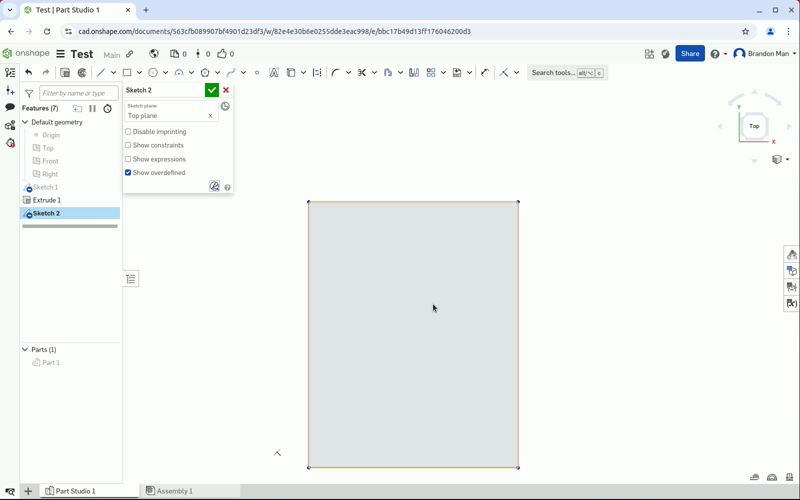
scroll(-6)
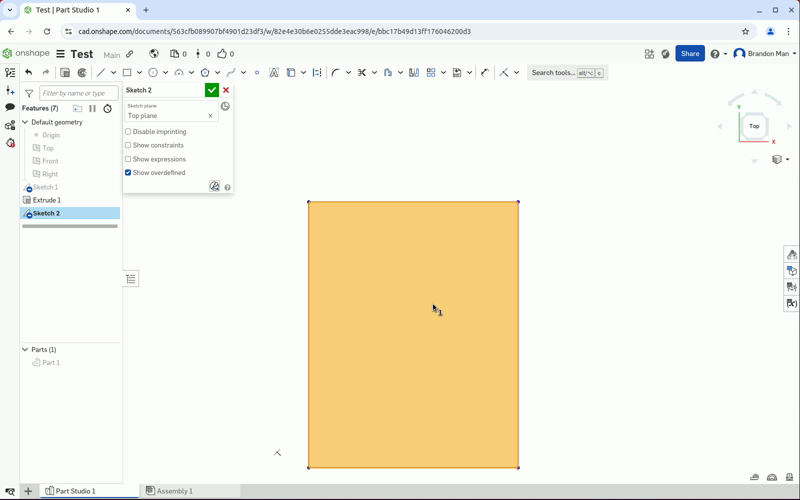
scroll(-6)
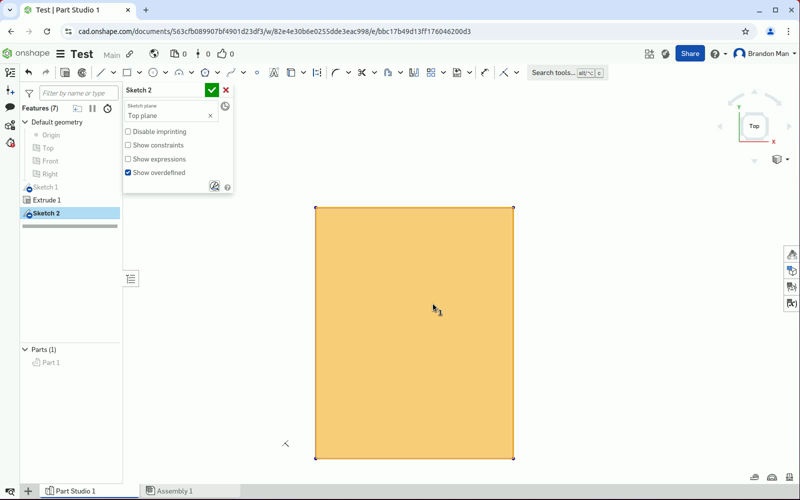
scroll(-6)
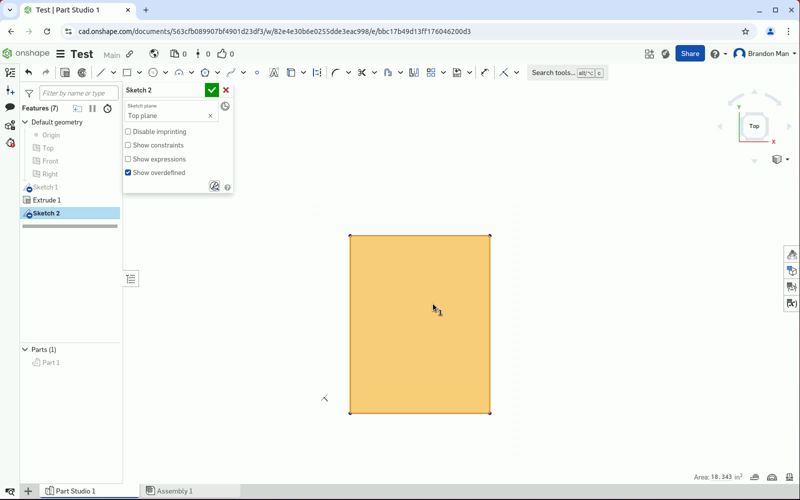
scroll(-6)
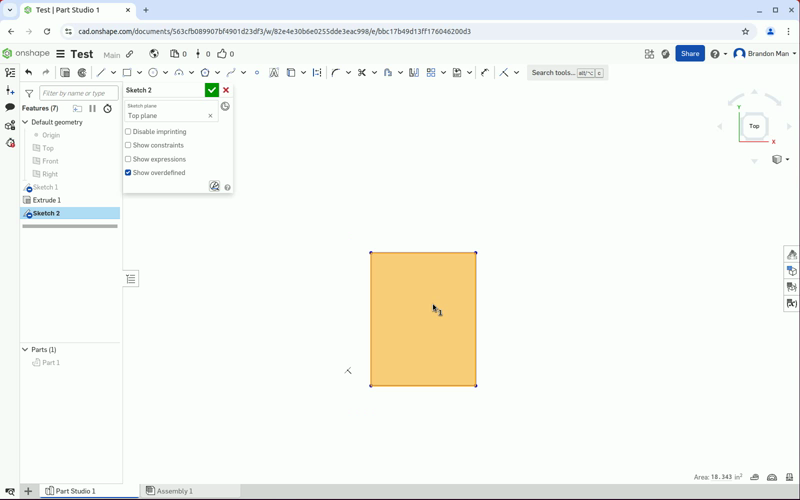
scroll(-6)
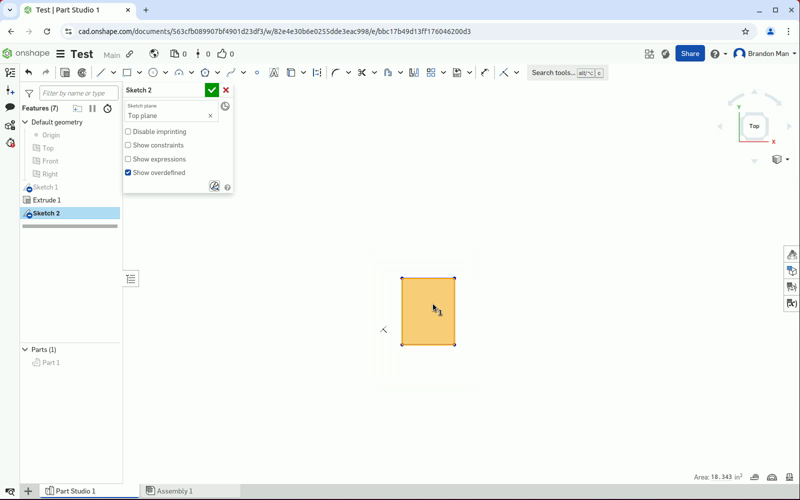
scroll(-6)
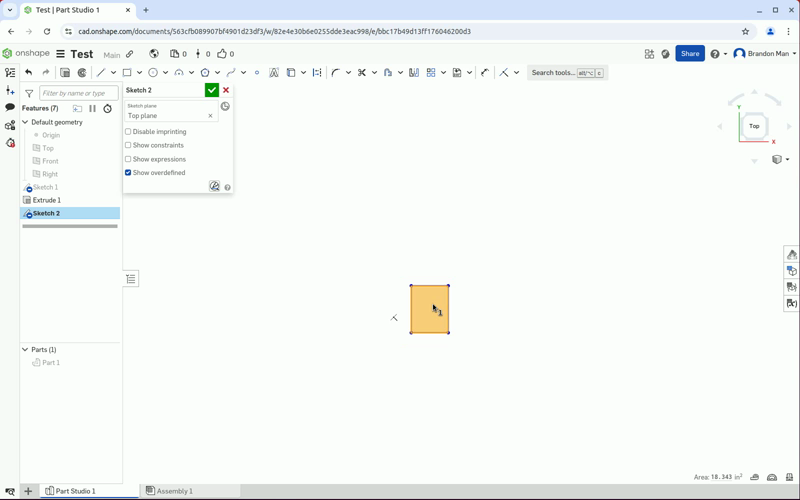
scroll(-6)
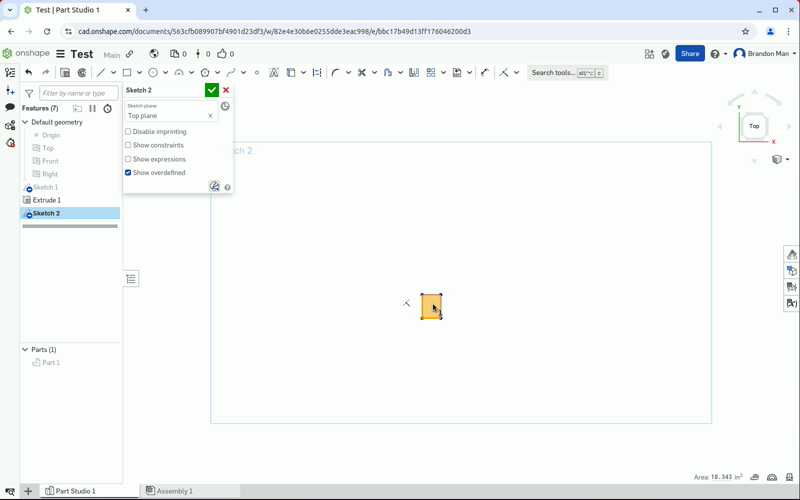
mouse_move(73, 352)
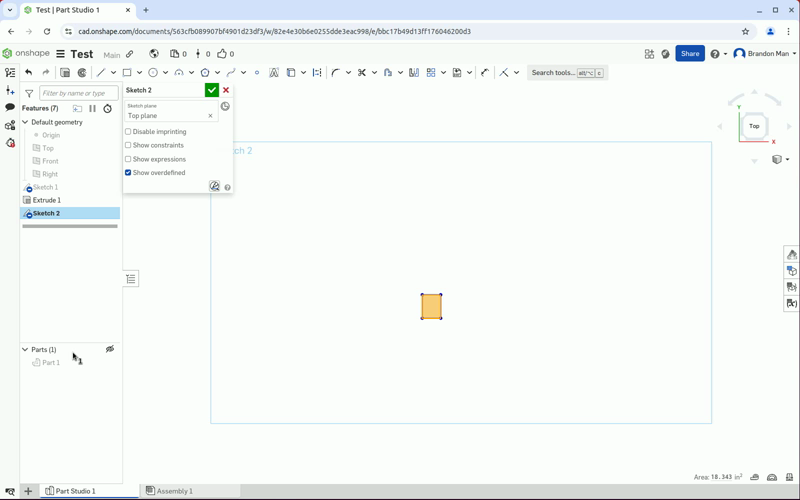
key(shift+y)
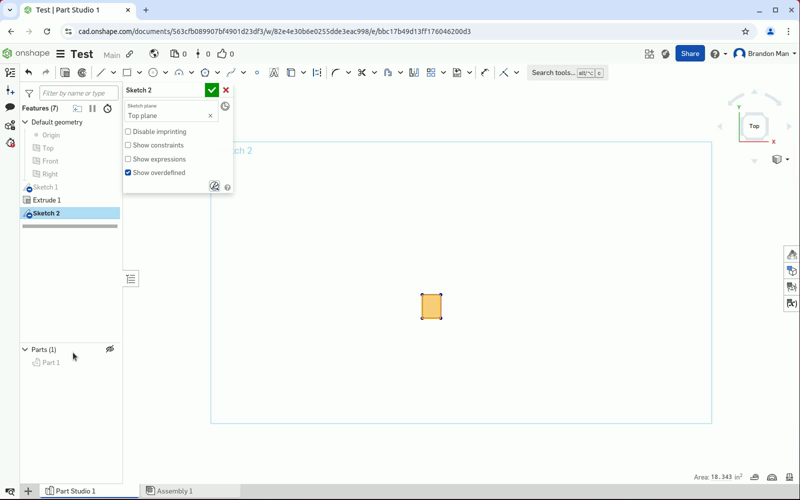
key(shift+e)
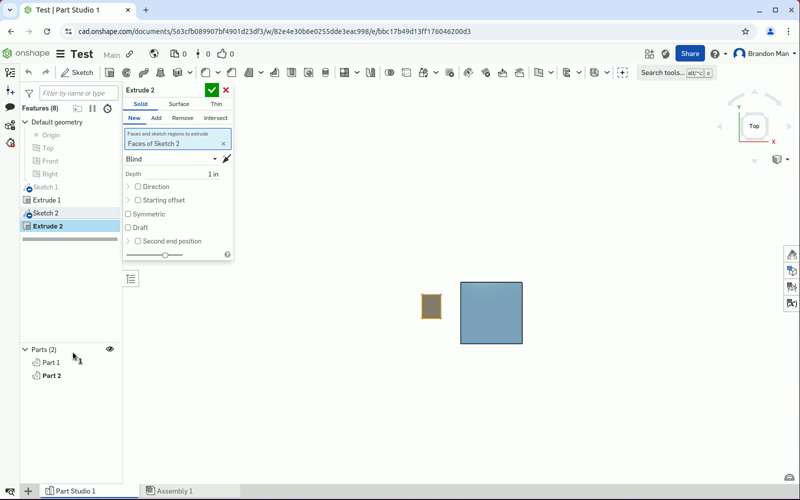
mouse_move(143, 106)
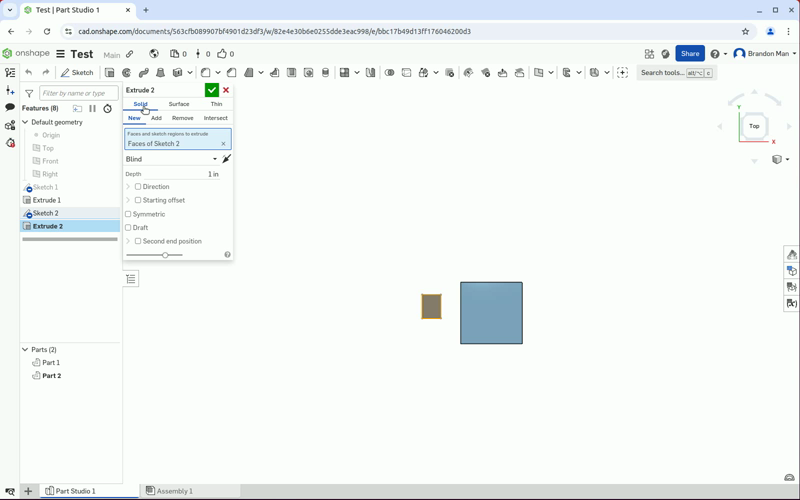
click(143, 106)
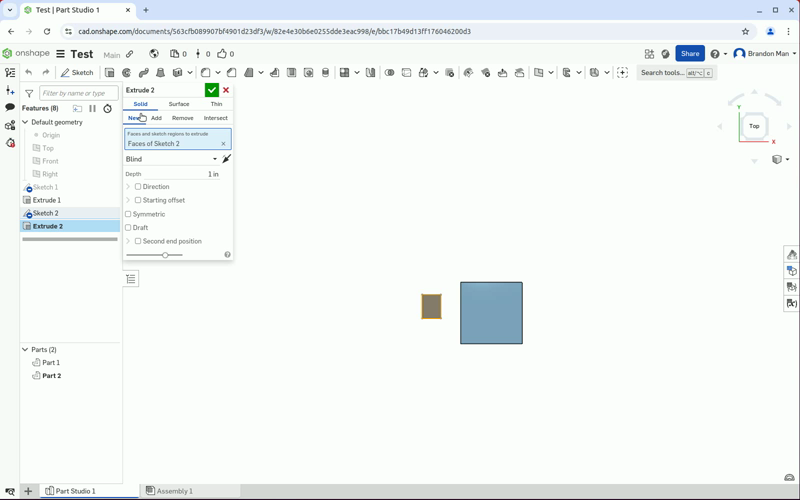
mouse_move(137, 120)
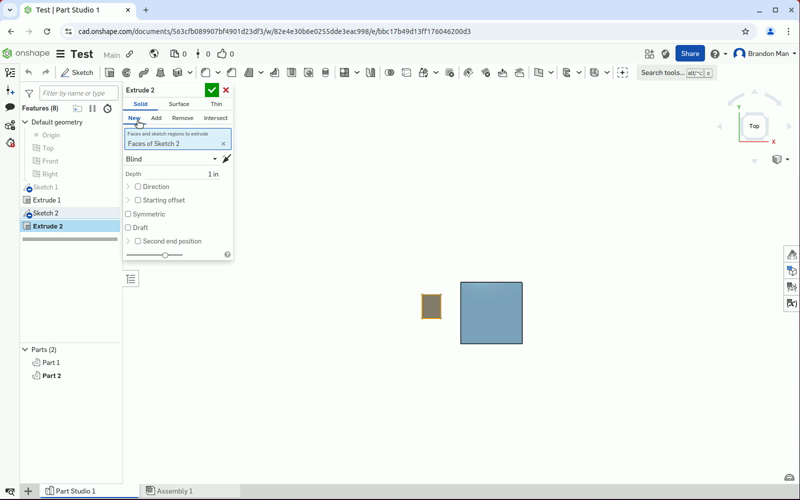
click(137, 120)
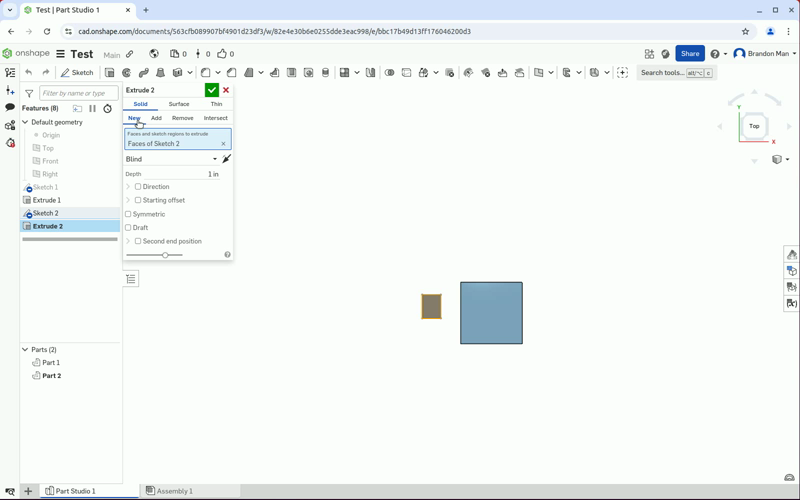
key(tab, 4)
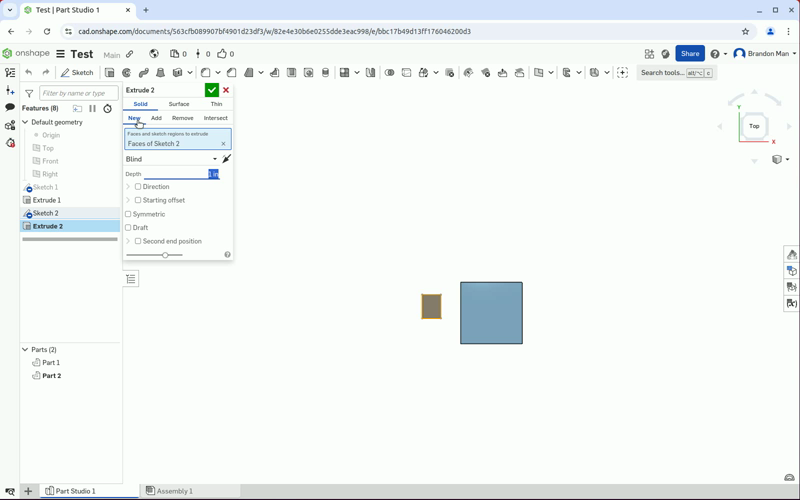
text(30.57)
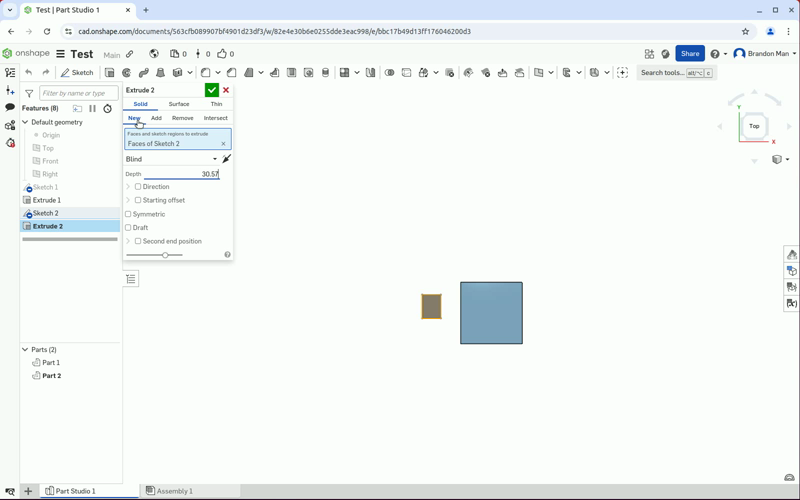
key(enter)
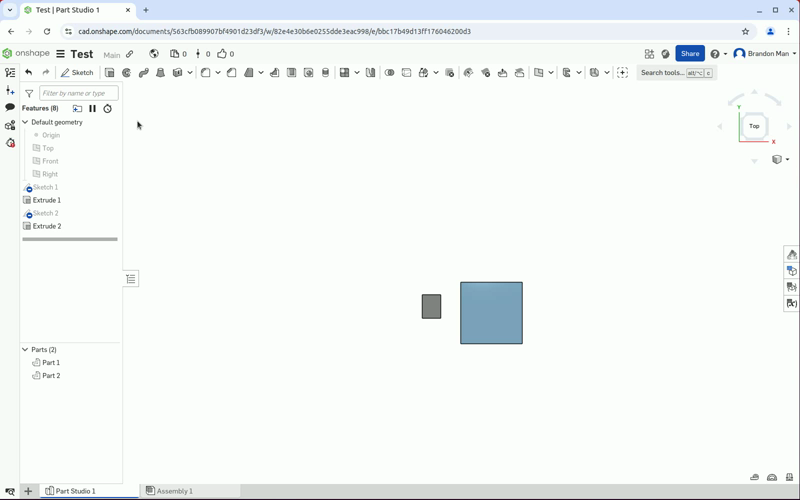
key(shift+h)
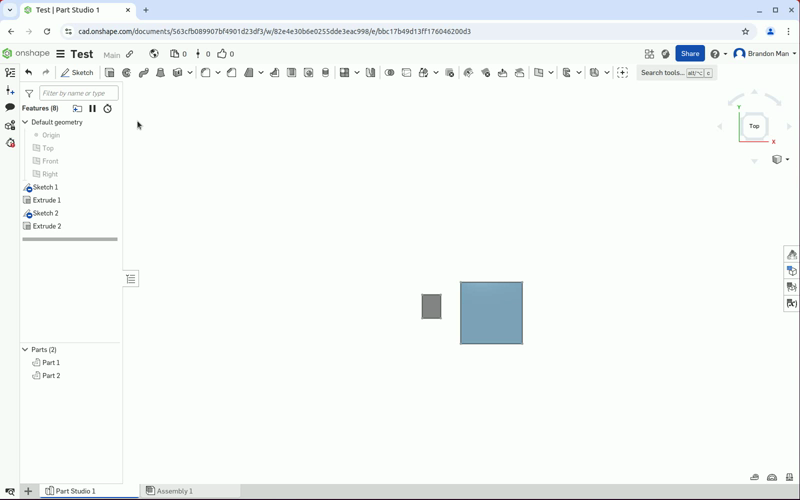
key(shift+h)
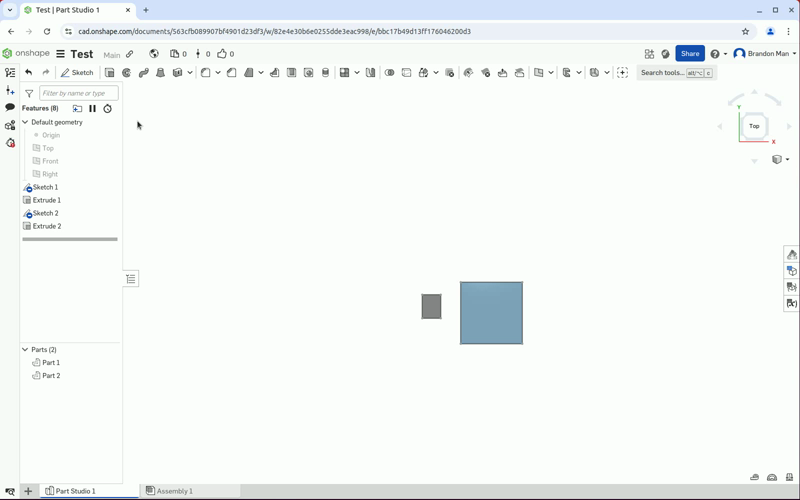
key(shift+7)
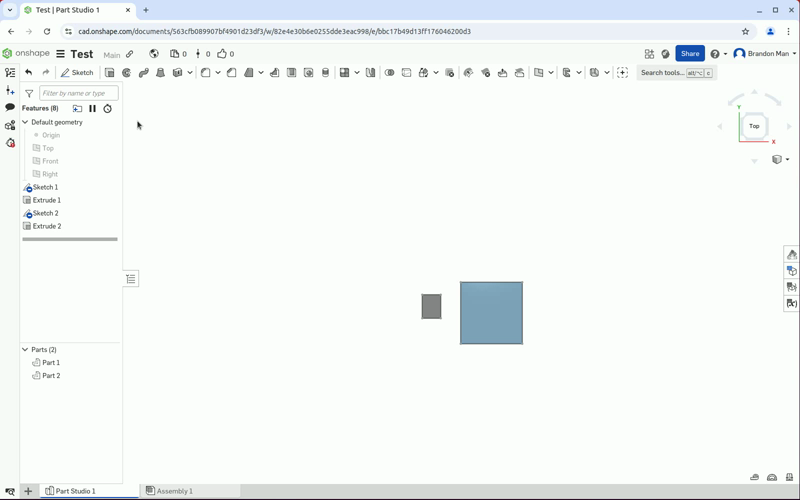
key(up, 3)
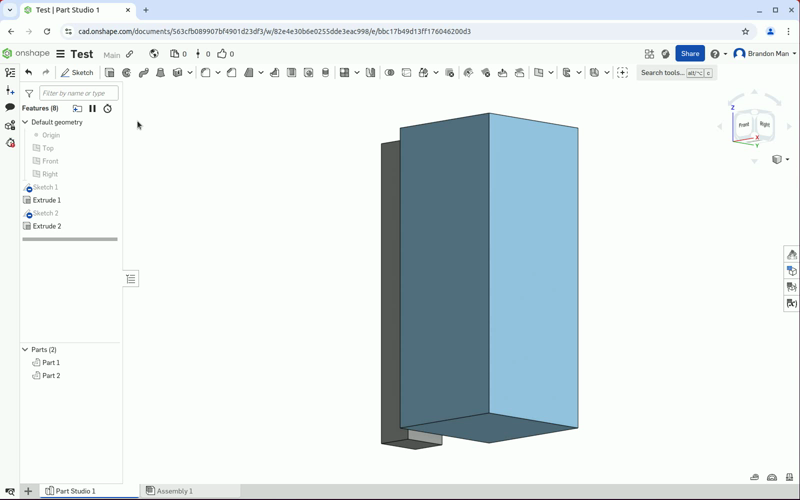
key(left, 3)
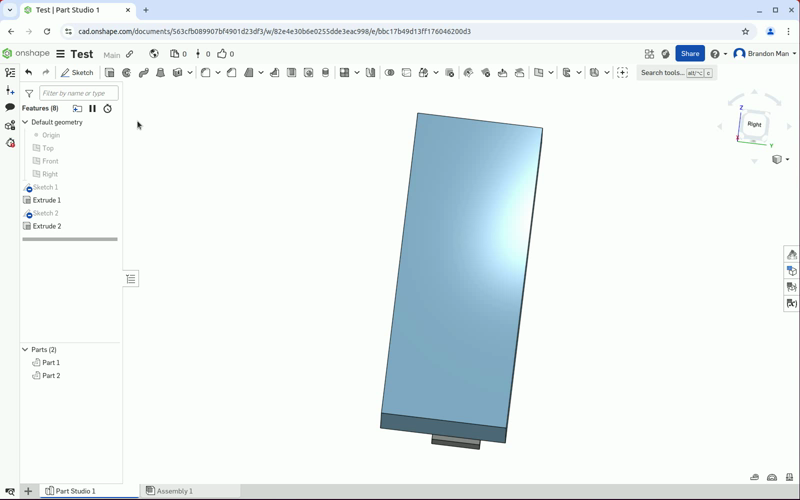
key(right, 3)
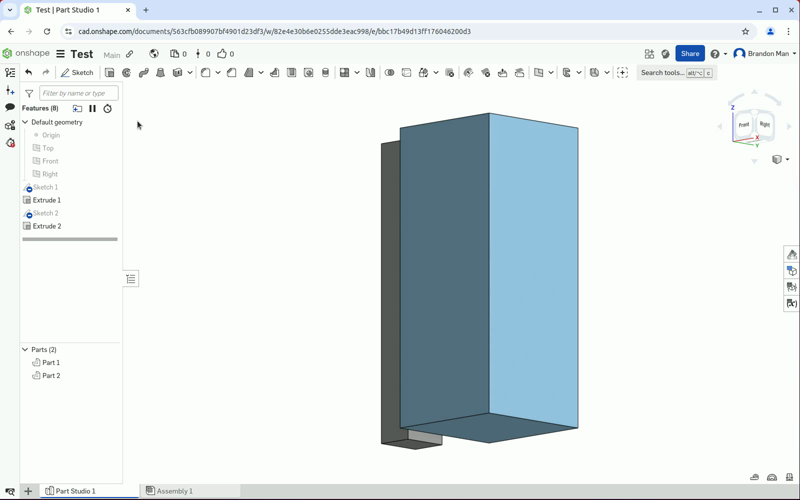
key(down, 3)
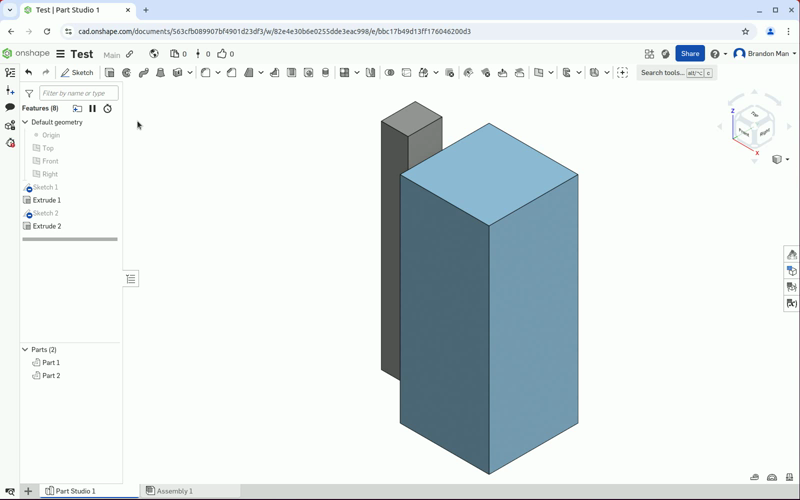
mouse_move(73, 189)
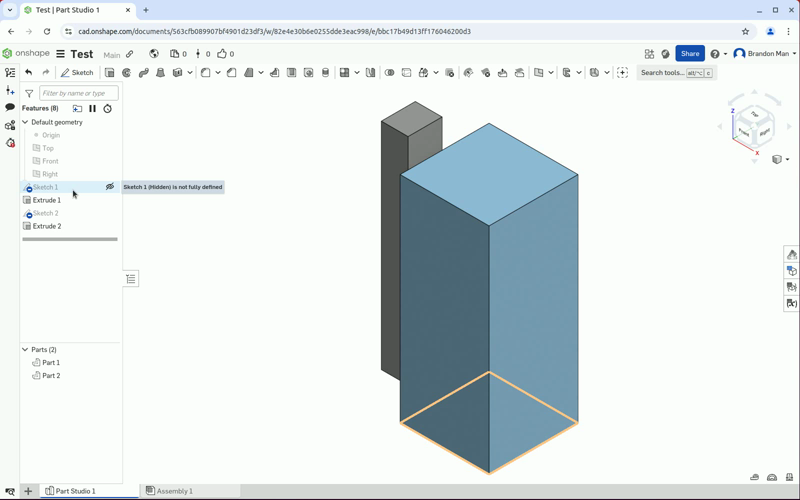
click(73, 189)